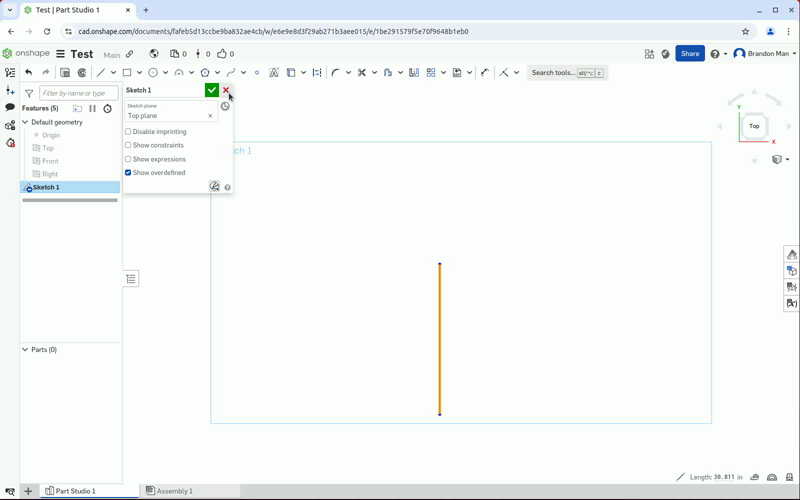
key(shift+h)
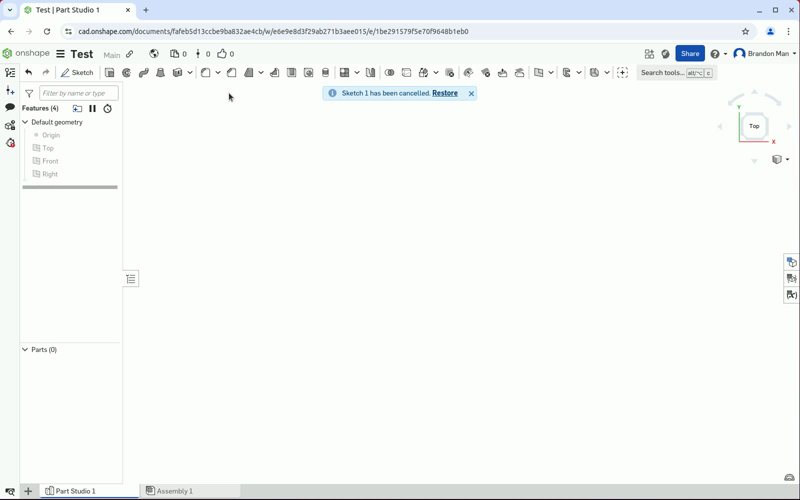
mouse_move(73, 352)
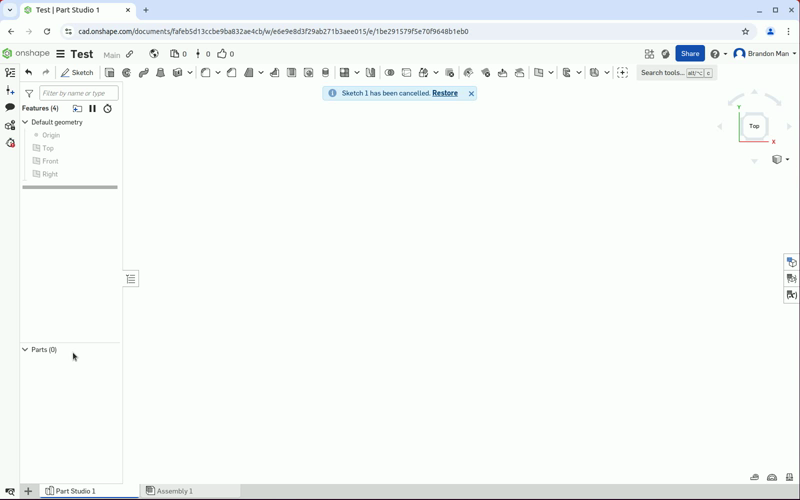
key(y)
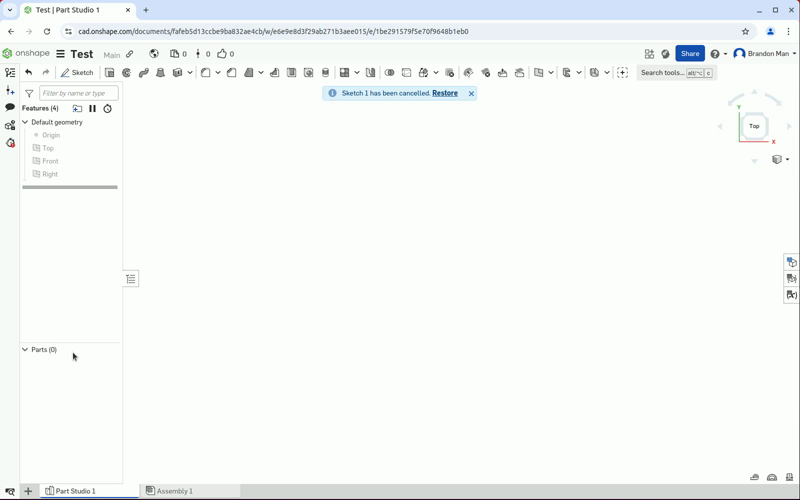
key(shift+p)
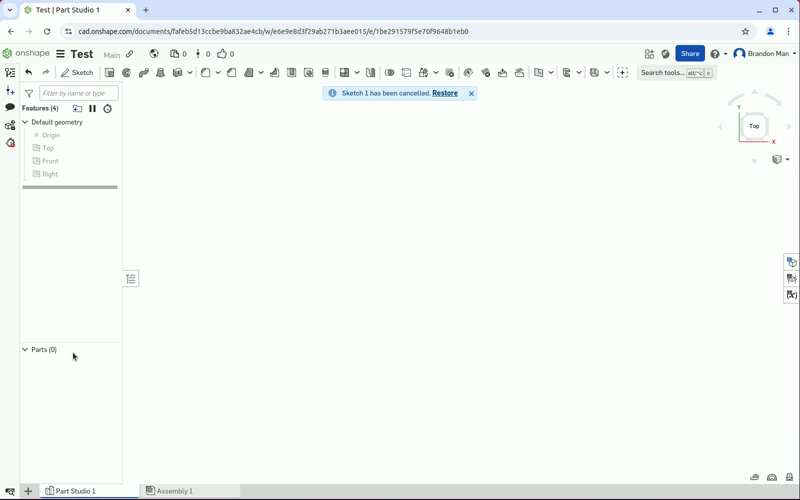
key(space)
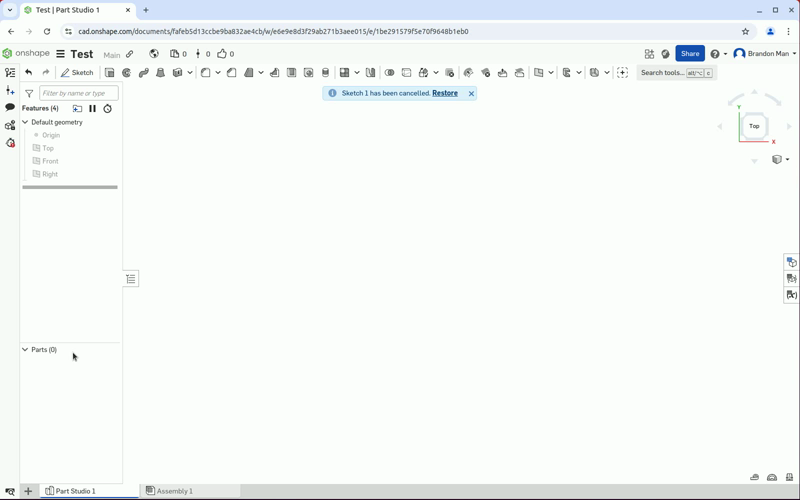
key_down(shift)
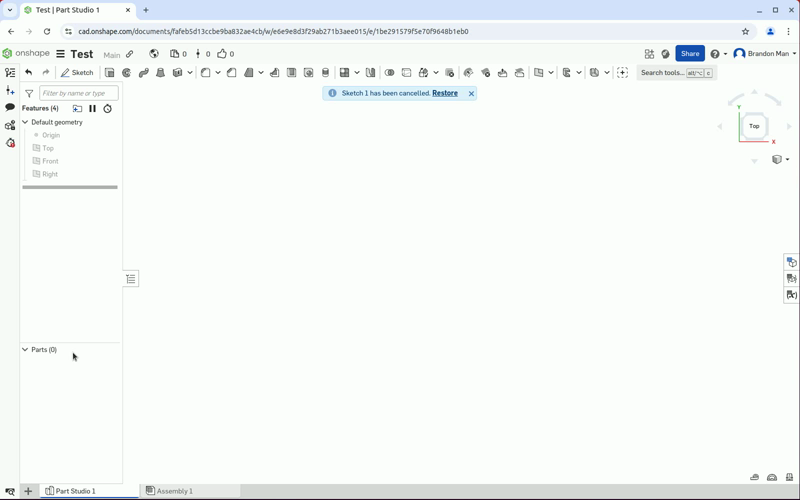
key(up)
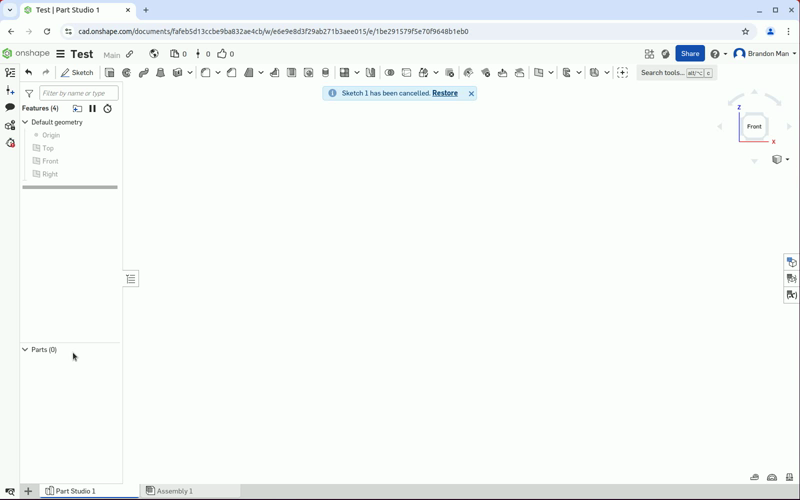
key_up(shift)
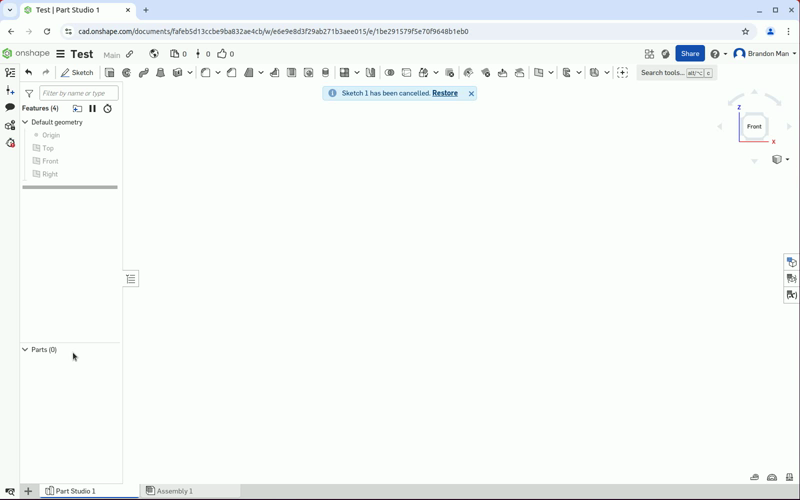
mouse_move(73, 352)
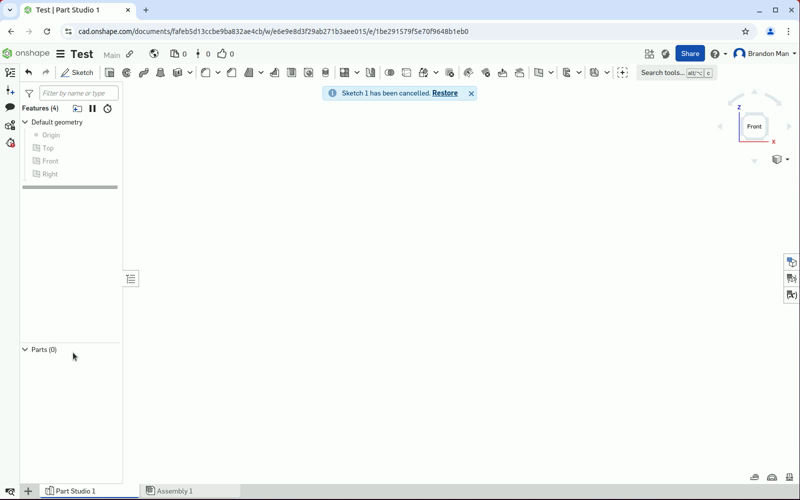
key(shift+y)
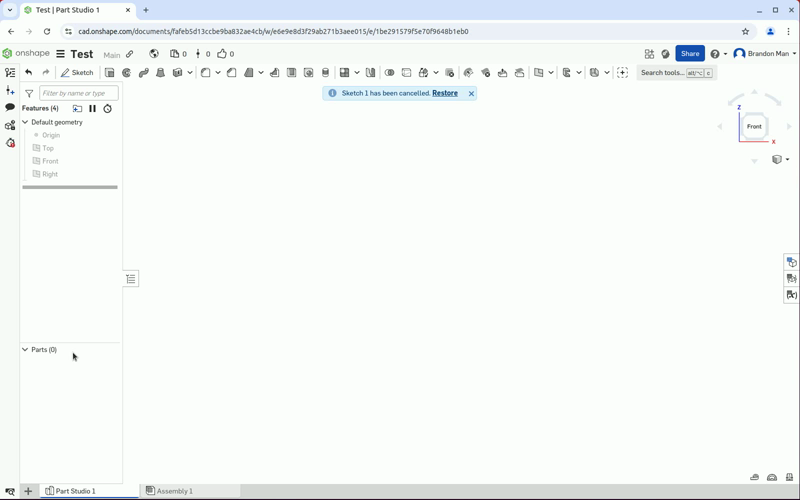
key(shift+s)
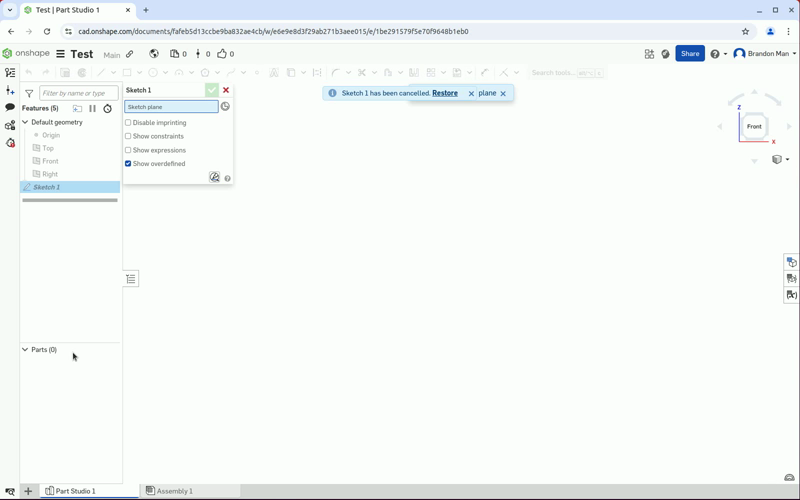
mouse_move(73, 163)
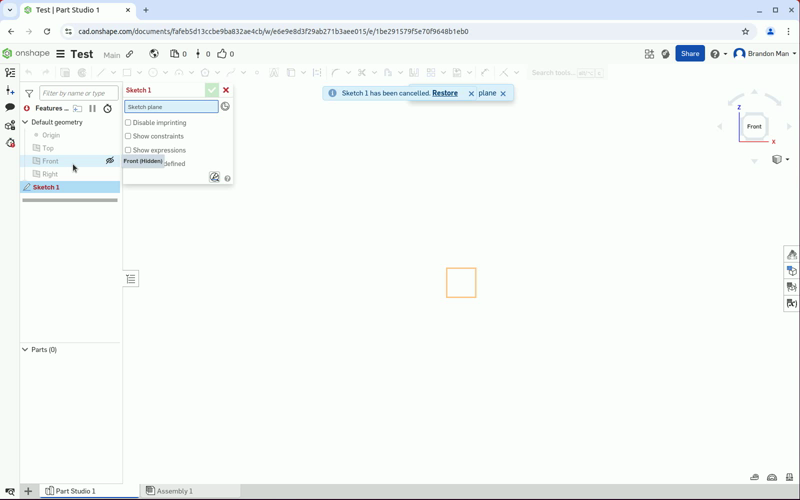
click(73, 163)
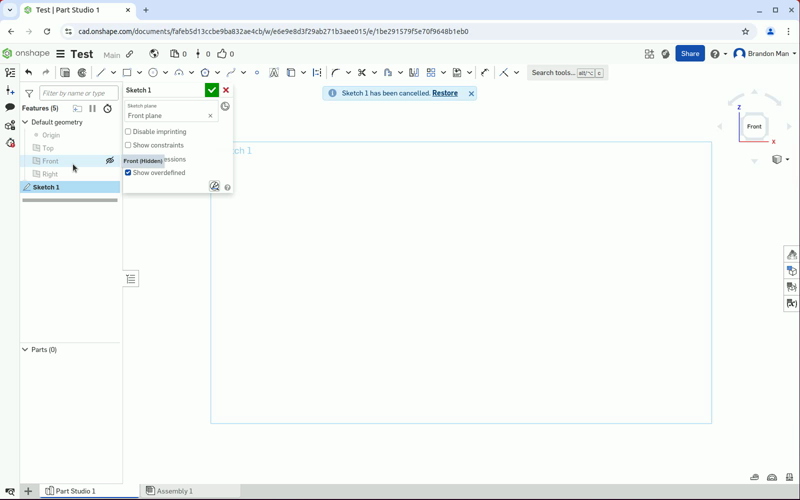
mouse_move(73, 352)
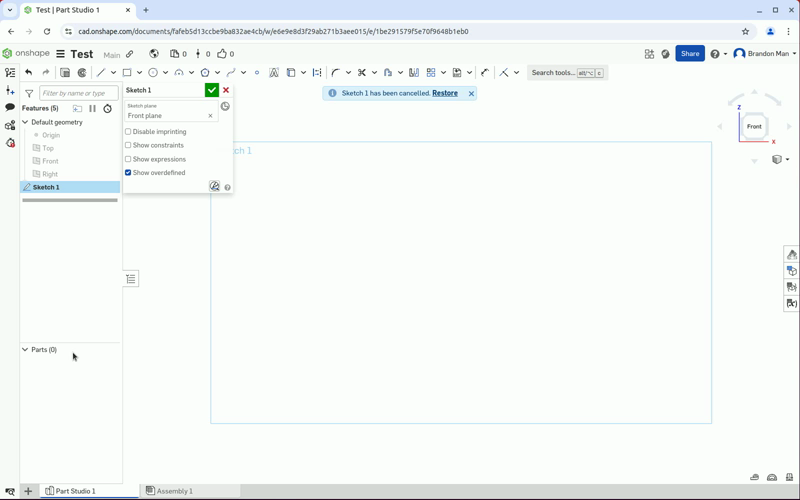
key(y)
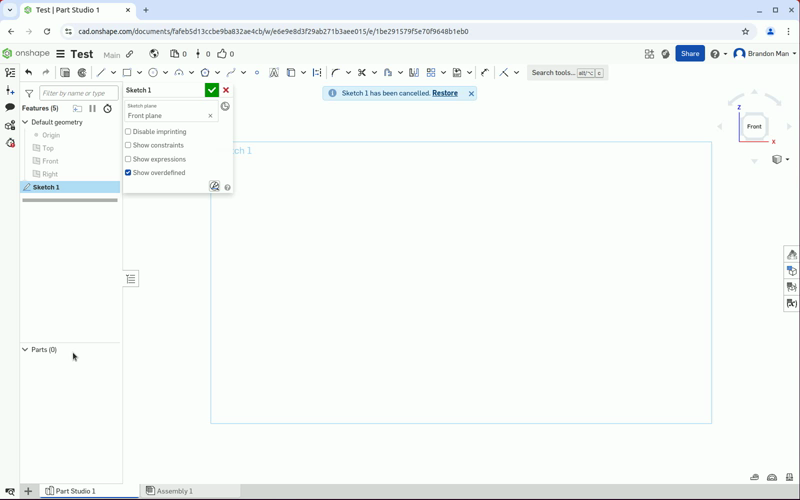
key(c)
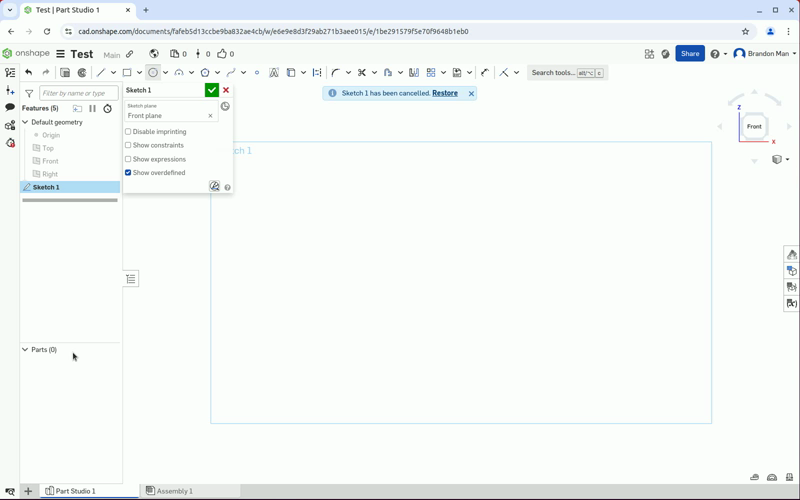
key_down(shift)
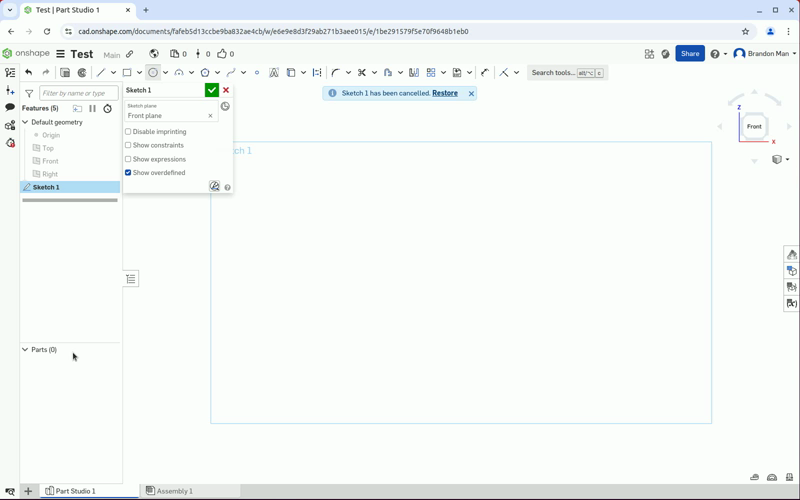
mouse_move(461, 282)
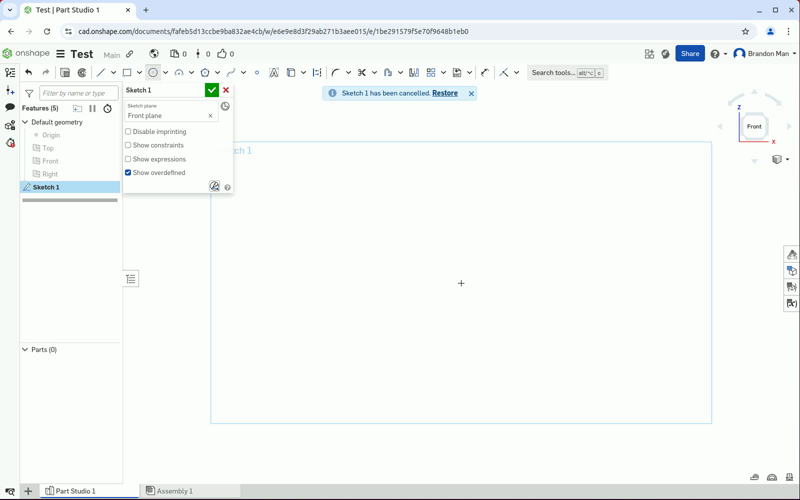
click(461, 282)
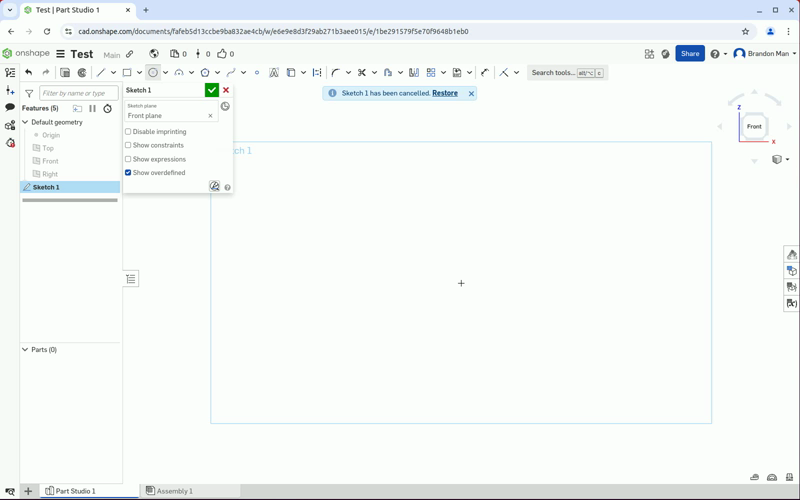
key_up(shift)
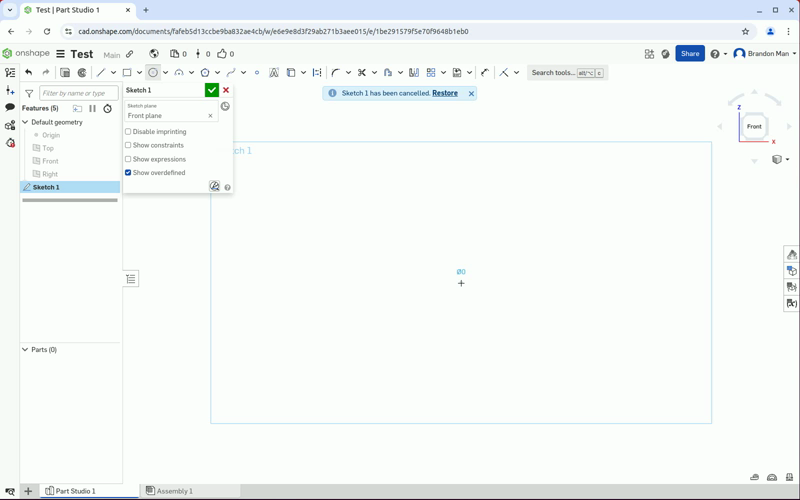
mouse_move(468, 282)
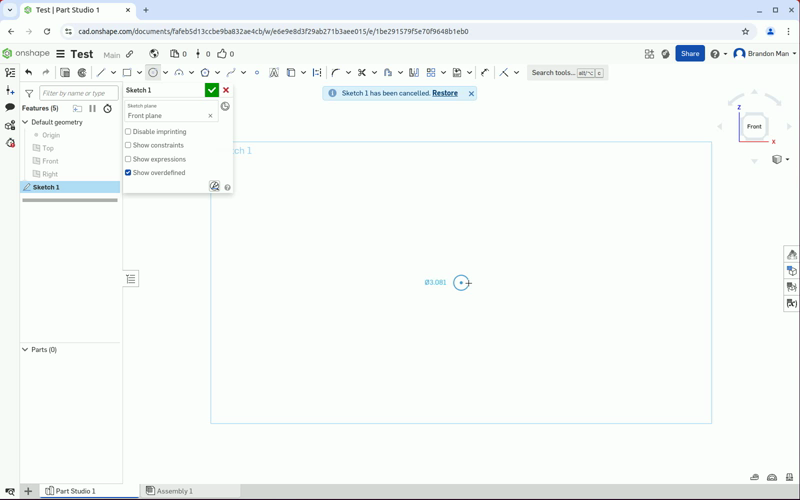
click(468, 282)
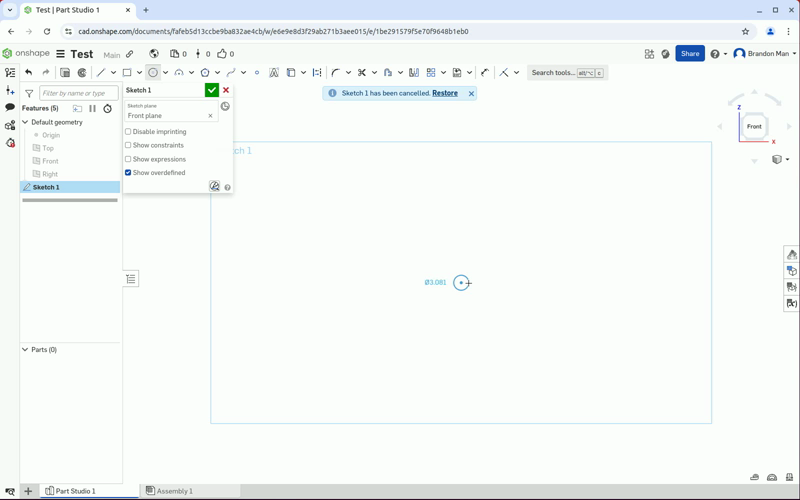
key(esc)
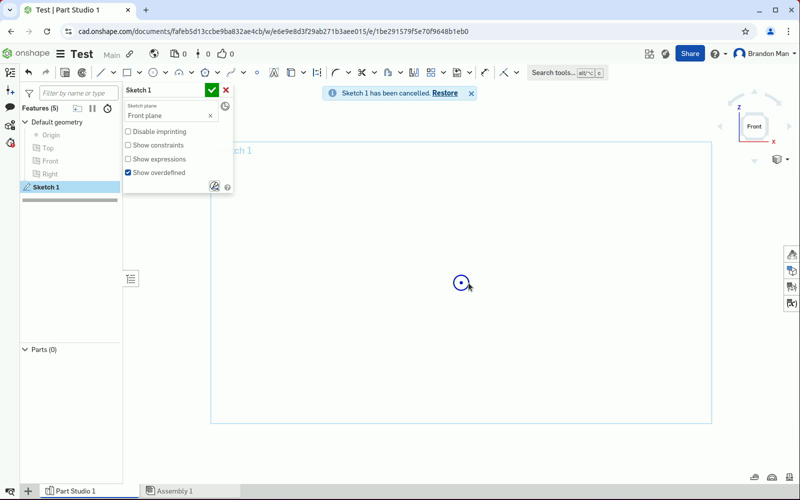
mouse_move(454, 284)
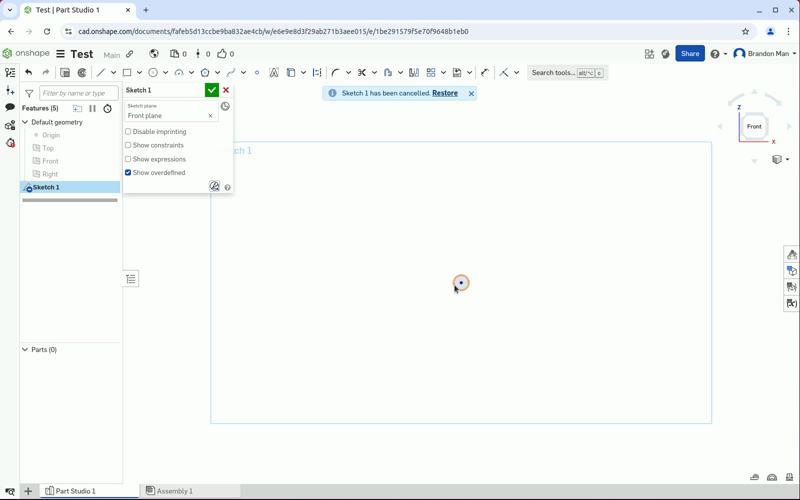
scroll(6)
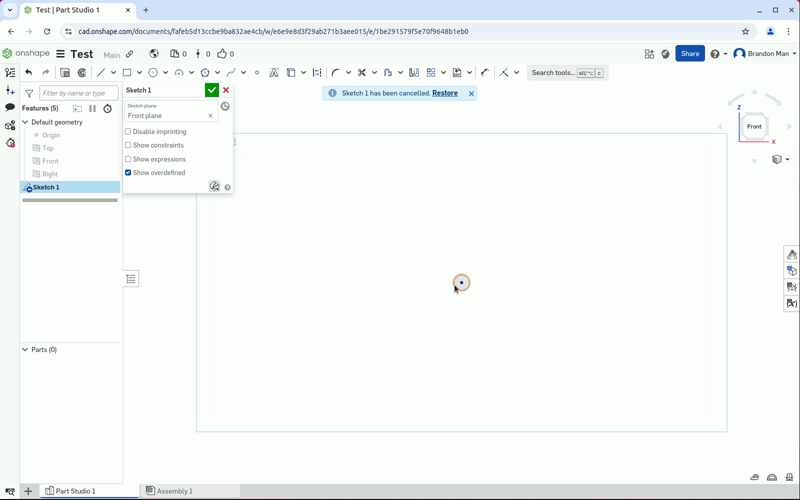
scroll(6)
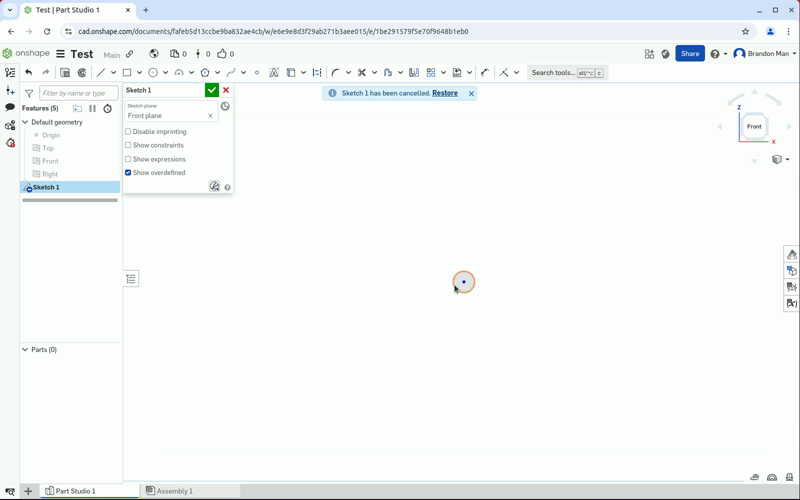
scroll(6)
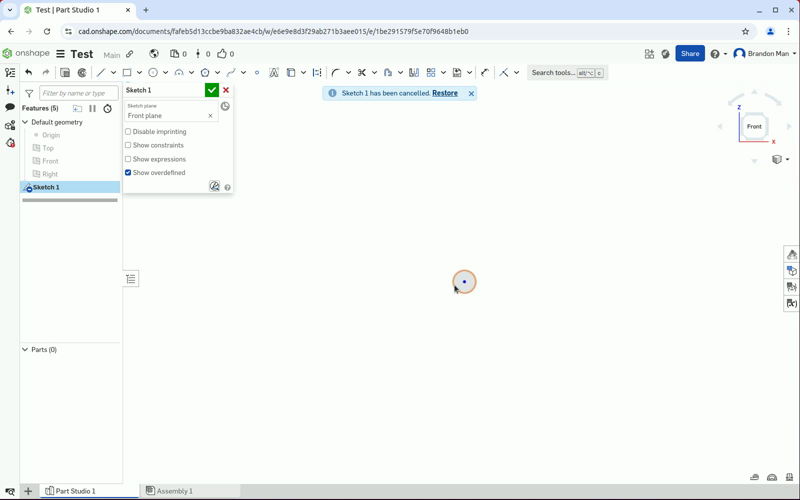
scroll(6)
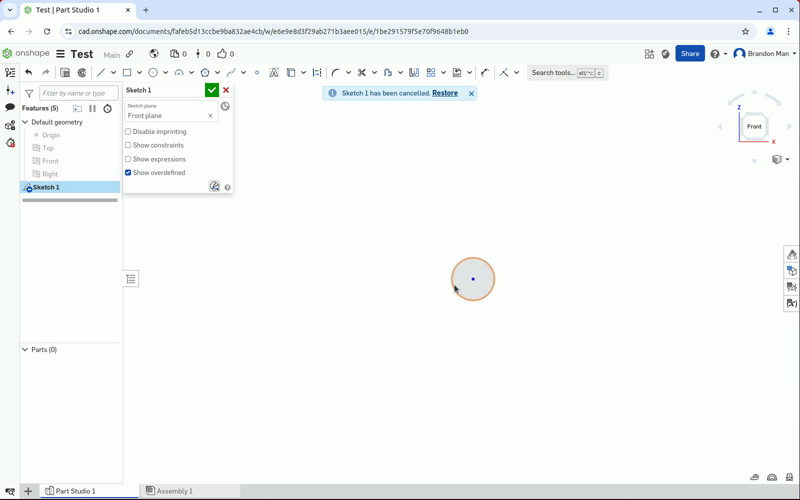
scroll(6)
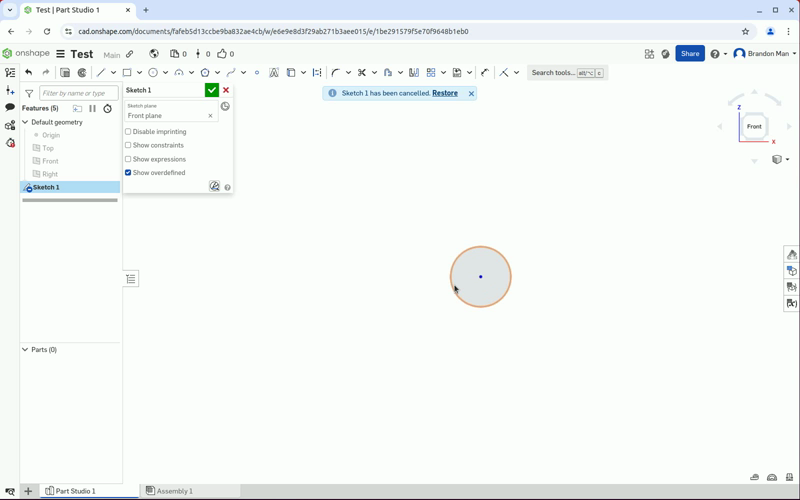
scroll(6)
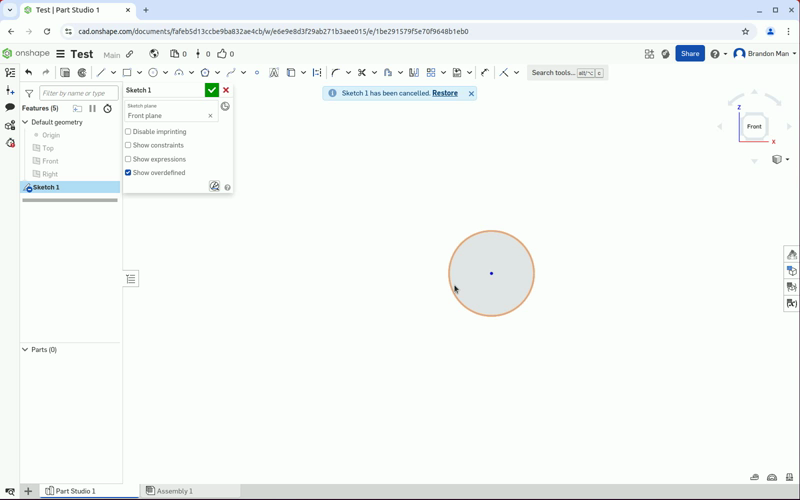
scroll(6)
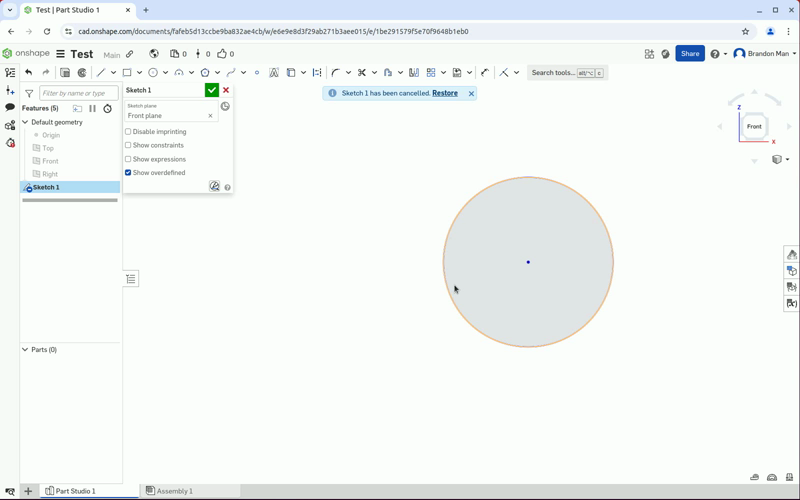
click(454, 284)
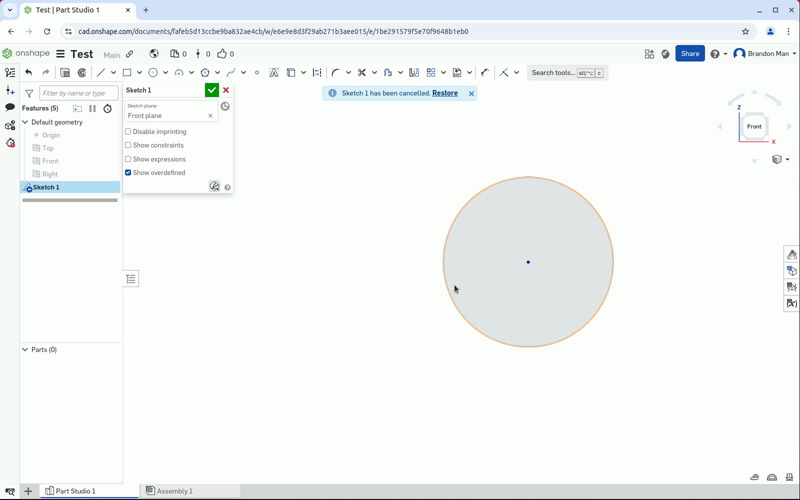
scroll(-6)
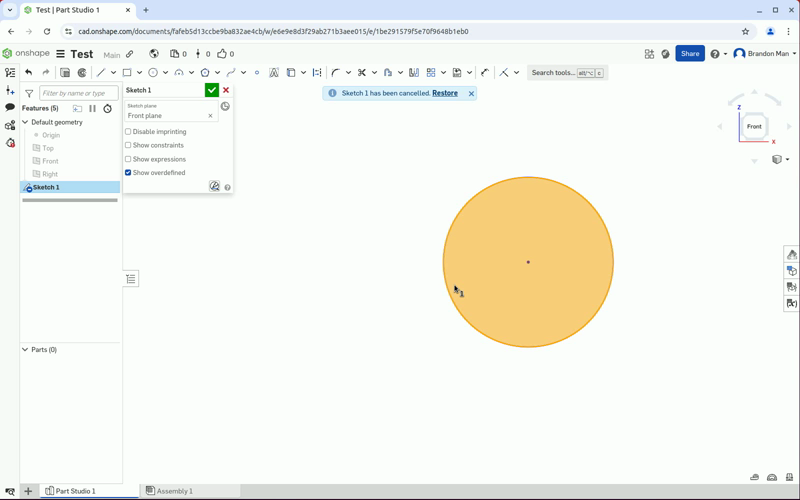
scroll(-6)
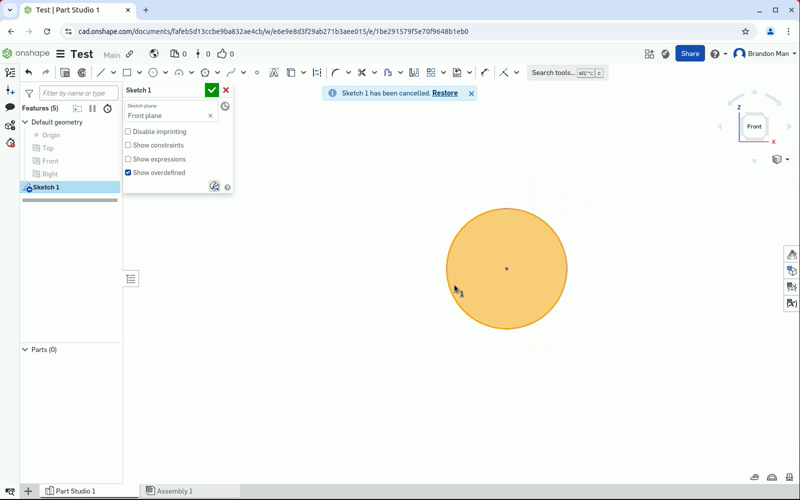
scroll(-6)
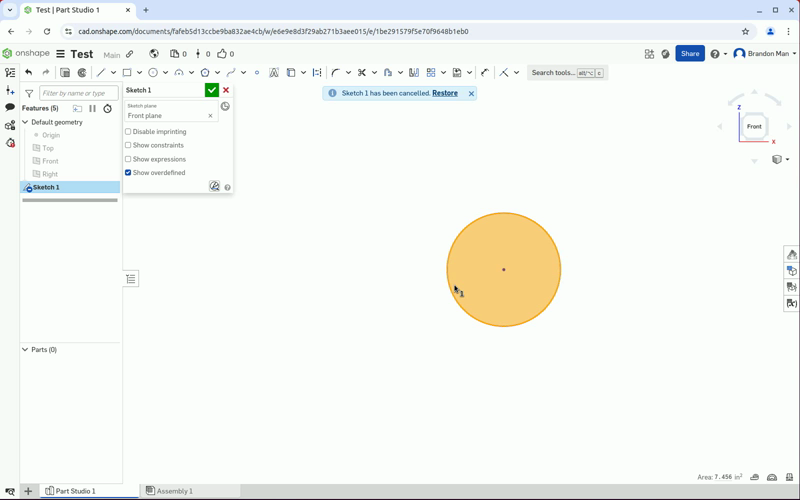
scroll(-6)
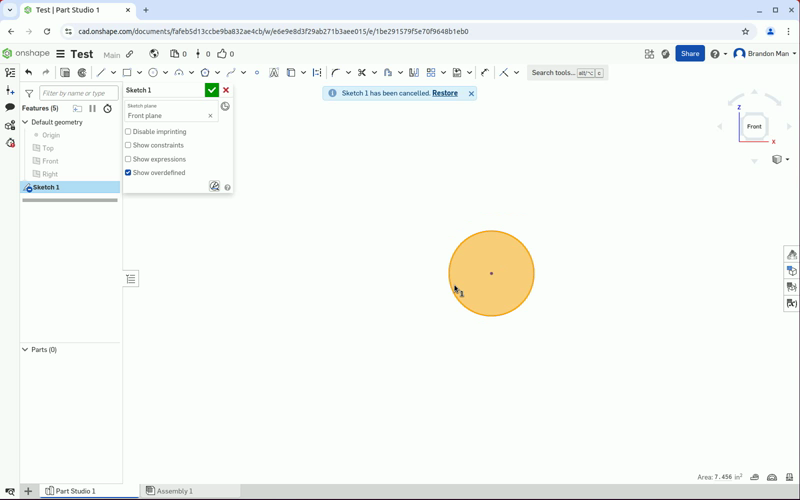
scroll(-6)
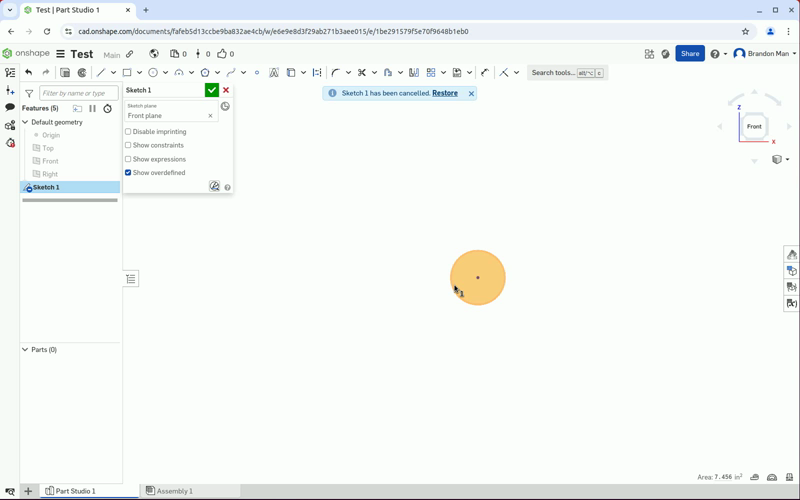
scroll(-6)
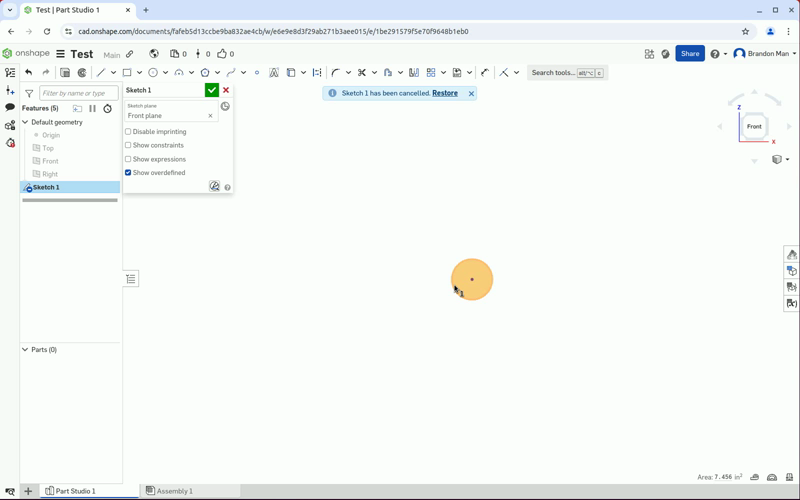
scroll(-6)
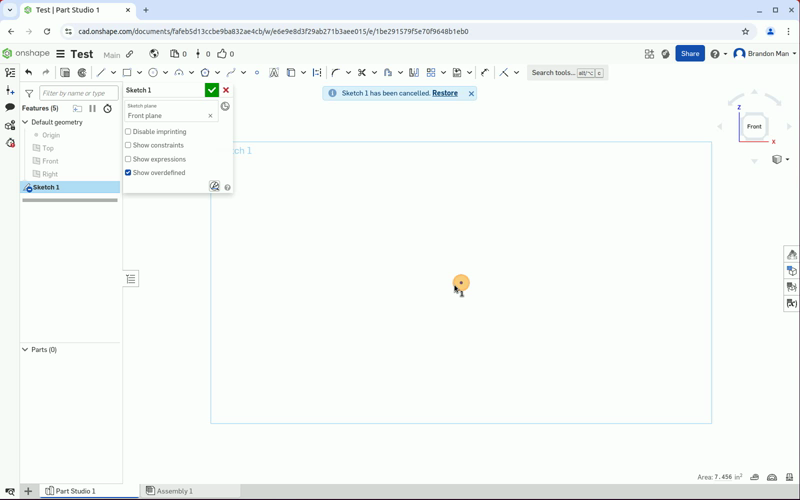
mouse_move(73, 352)
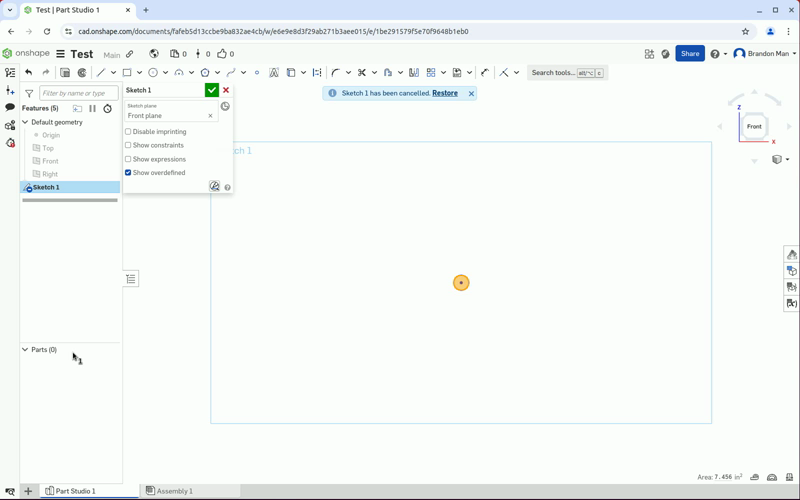
key(shift+y)
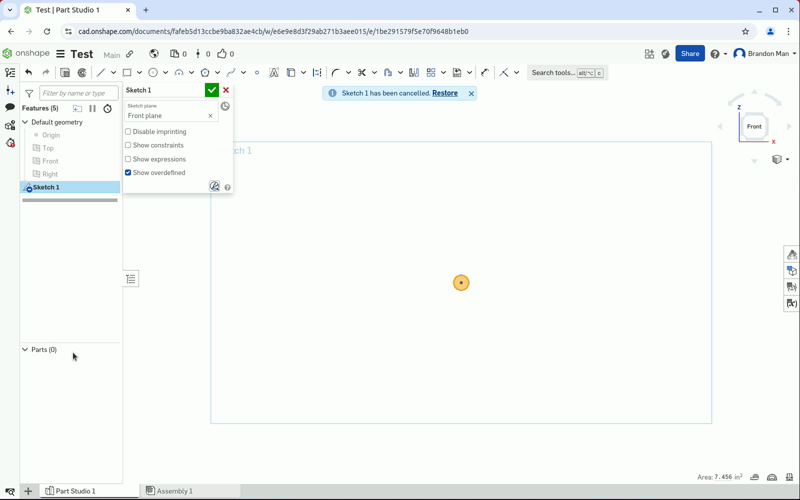
key(shift+e)
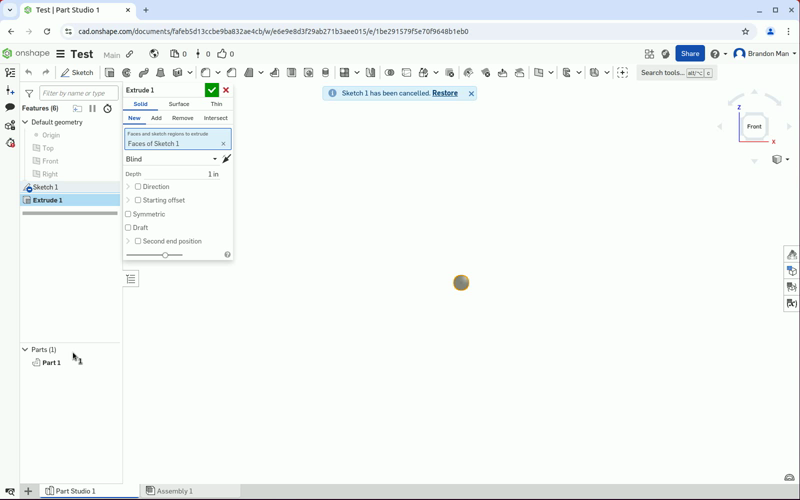
mouse_move(143, 106)
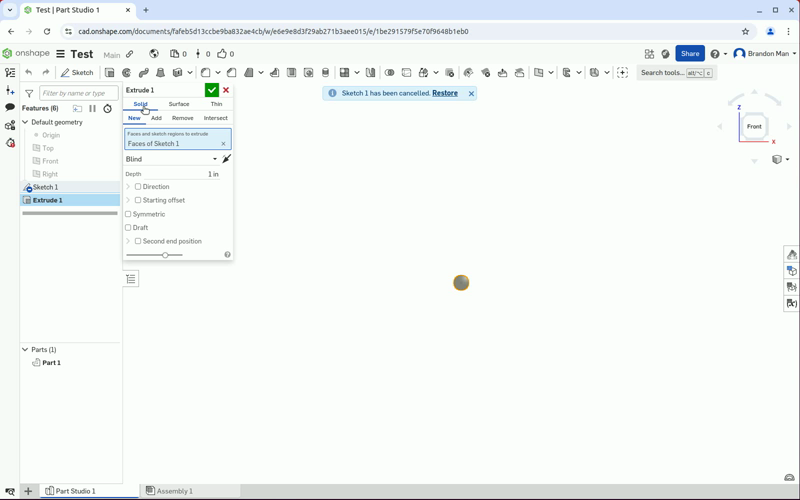
click(143, 106)
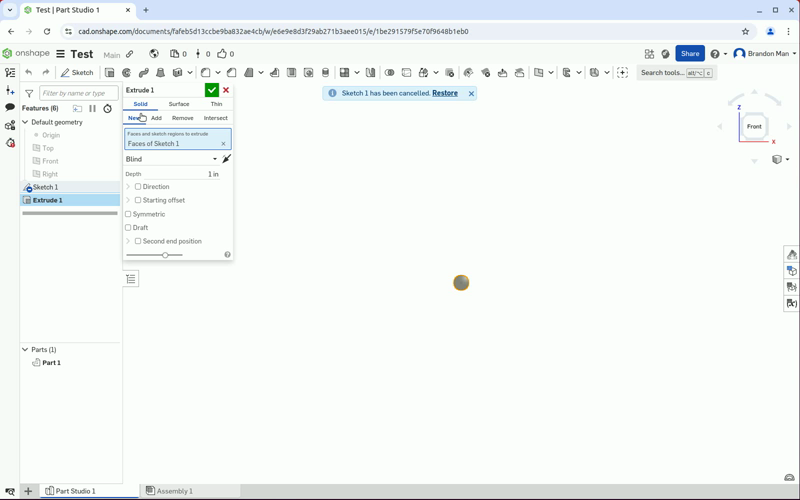
mouse_move(137, 120)
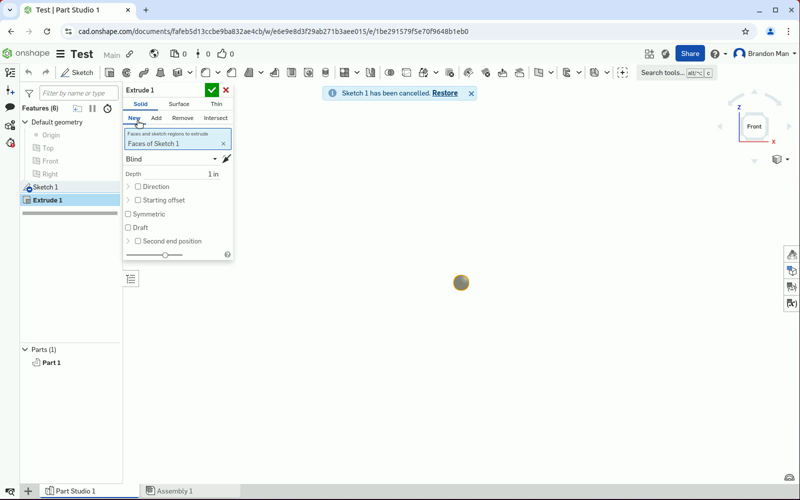
click(137, 120)
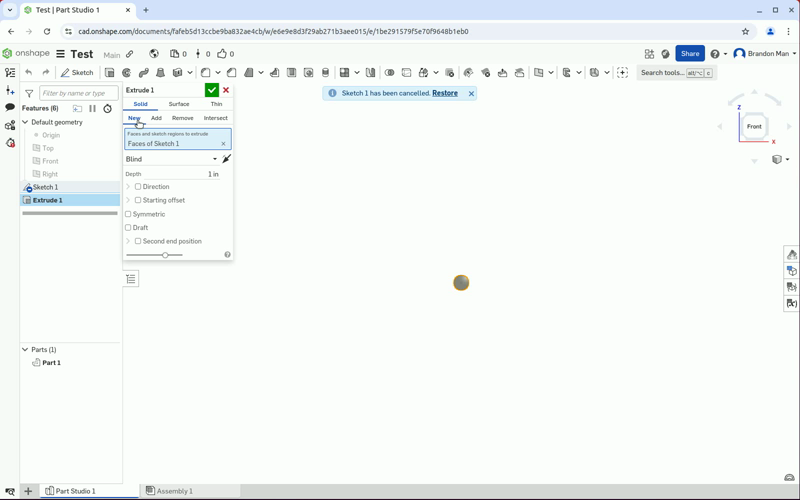
key(tab, 4)
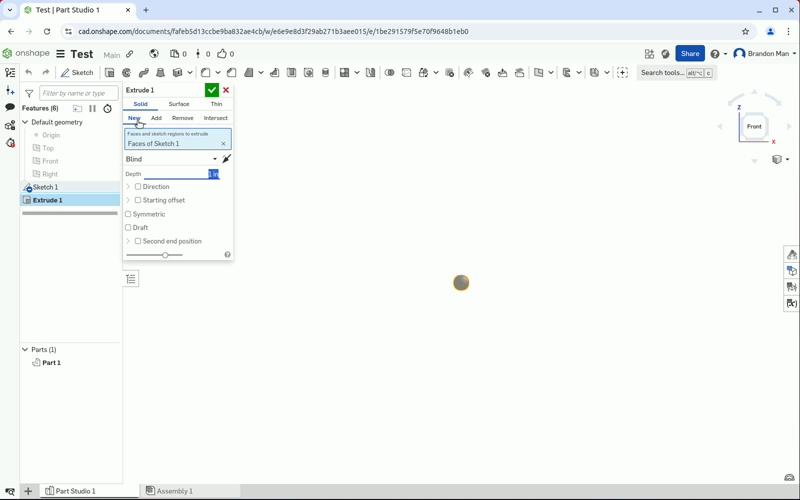
text(16.128)
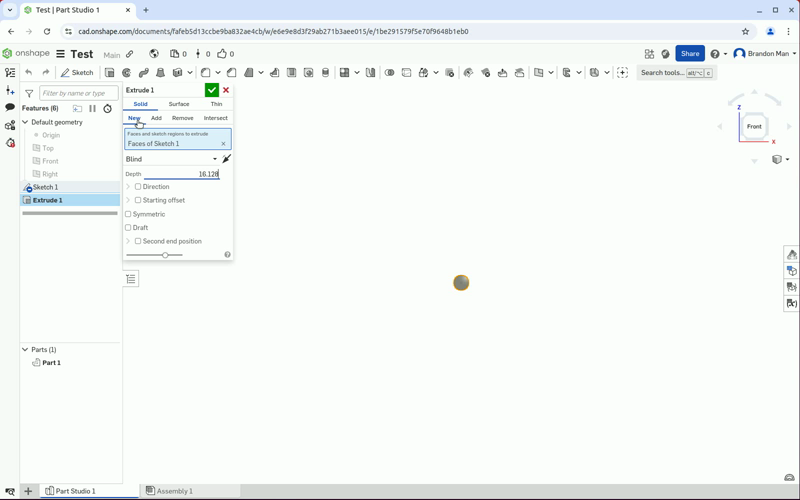
key(enter)
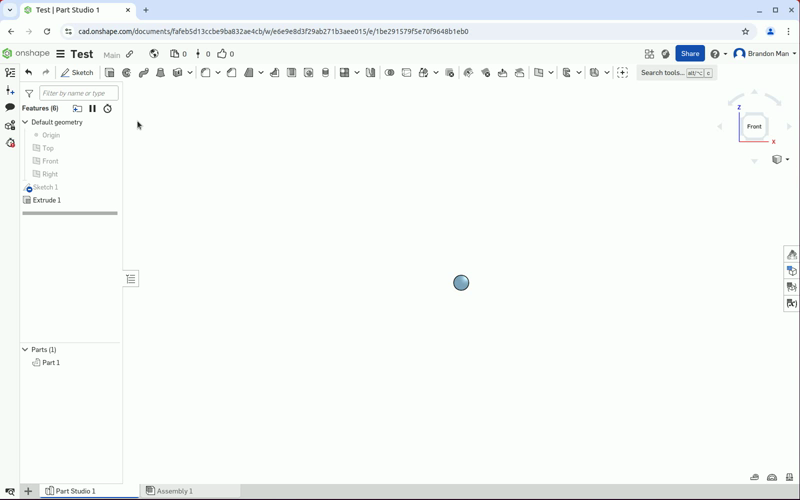
key(shift+h)
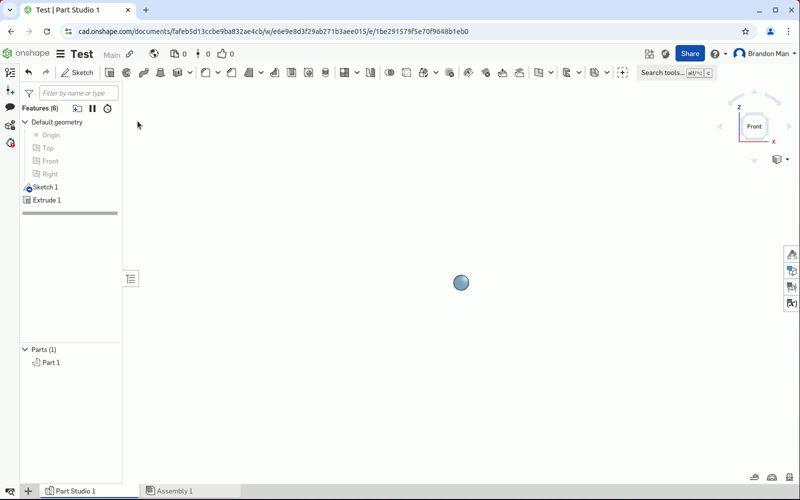
key(shift+h)
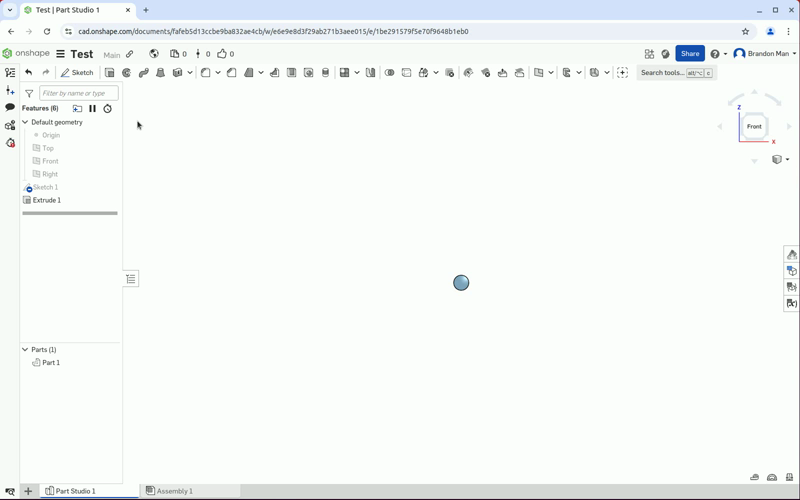
mouse_move(73, 189)
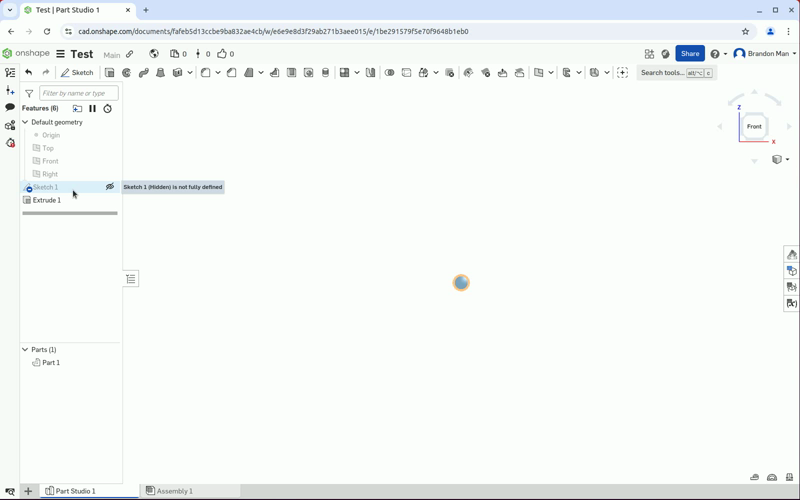
click(73, 189)
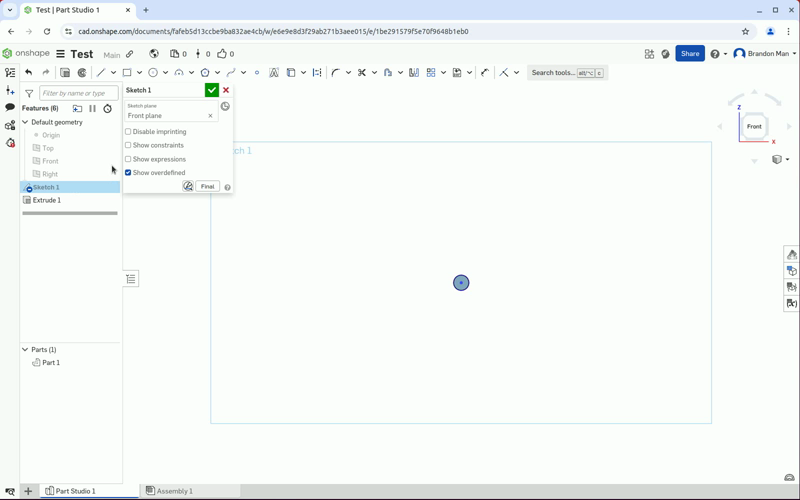
mouse_move(229, 92)
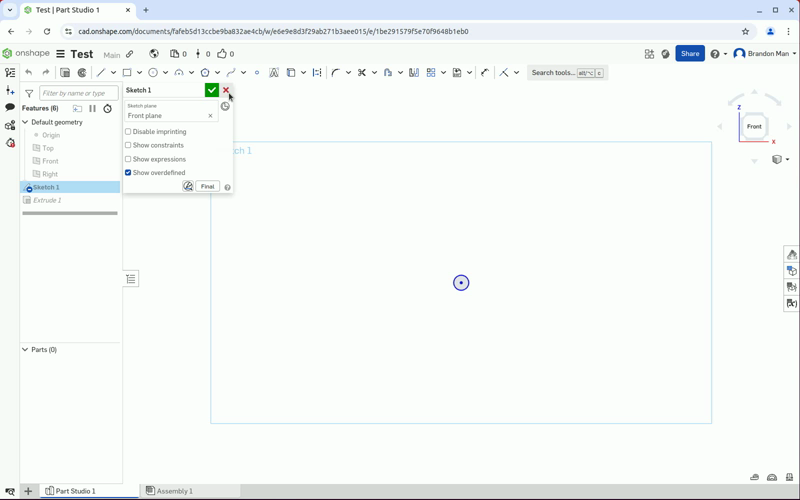
click(229, 92)
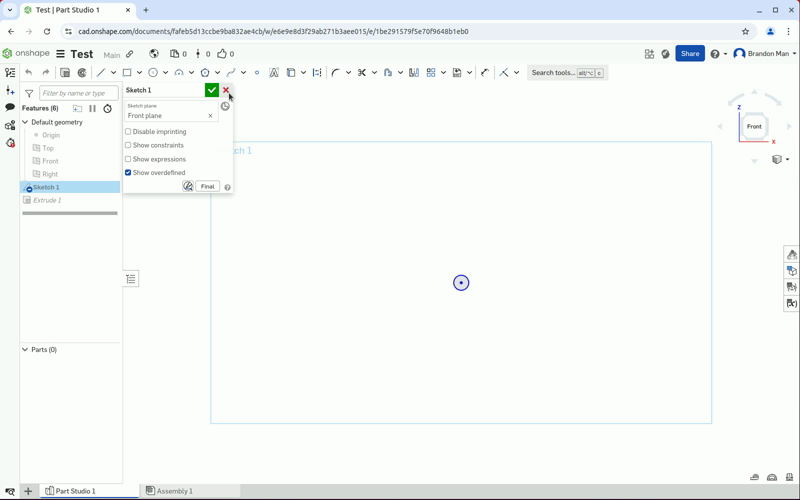
key(shift+s)
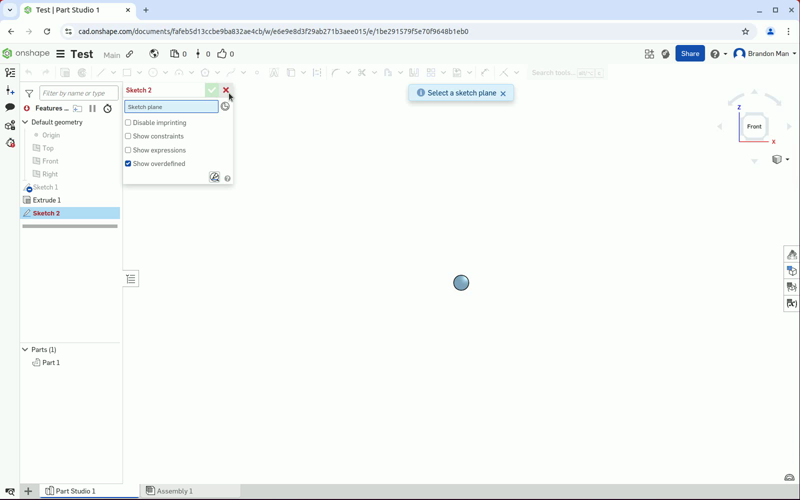
mouse_move(73, 163)
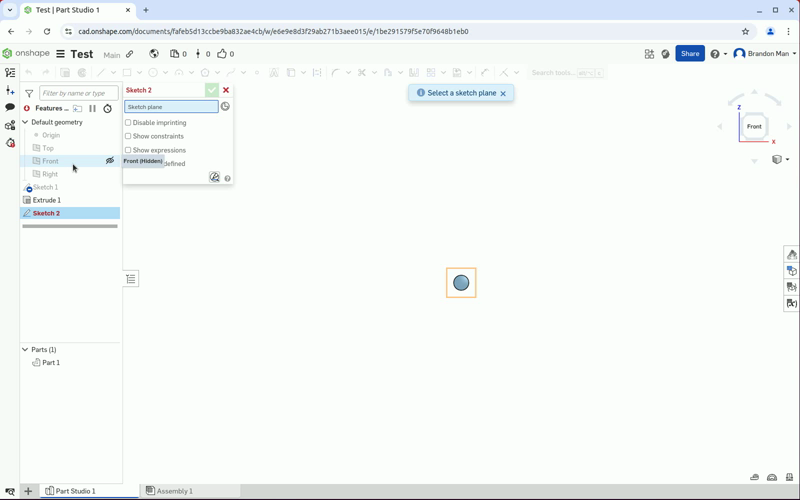
click(73, 163)
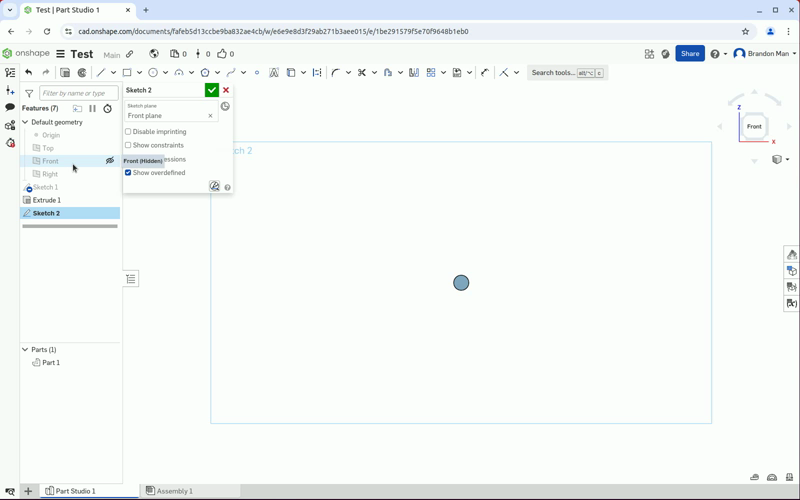
mouse_move(73, 352)
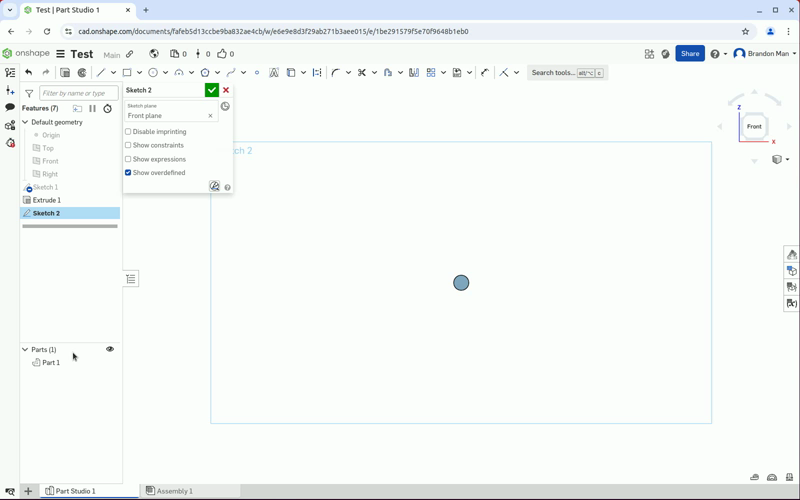
key(y)
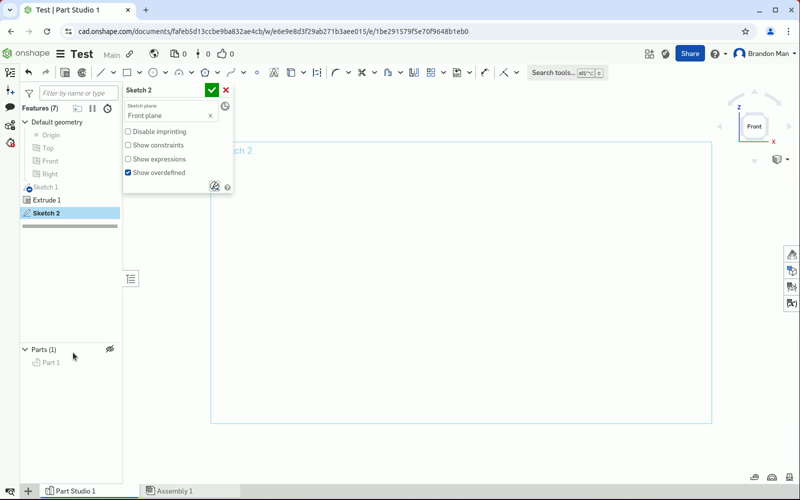
key(l)
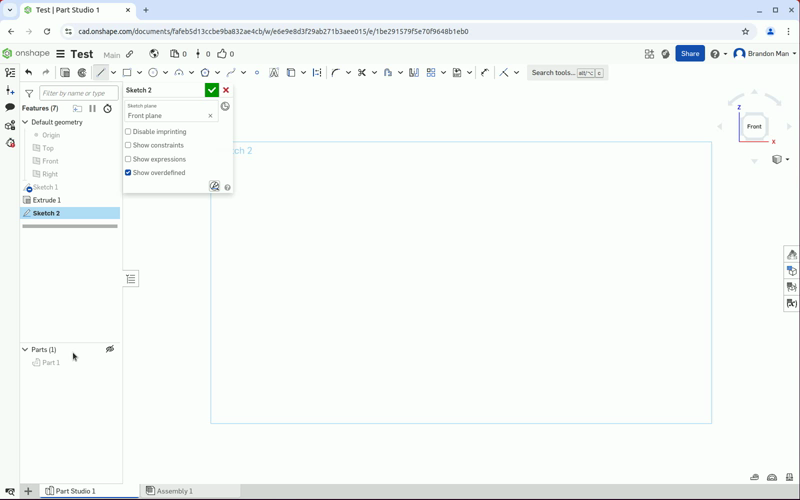
key_down(shift)
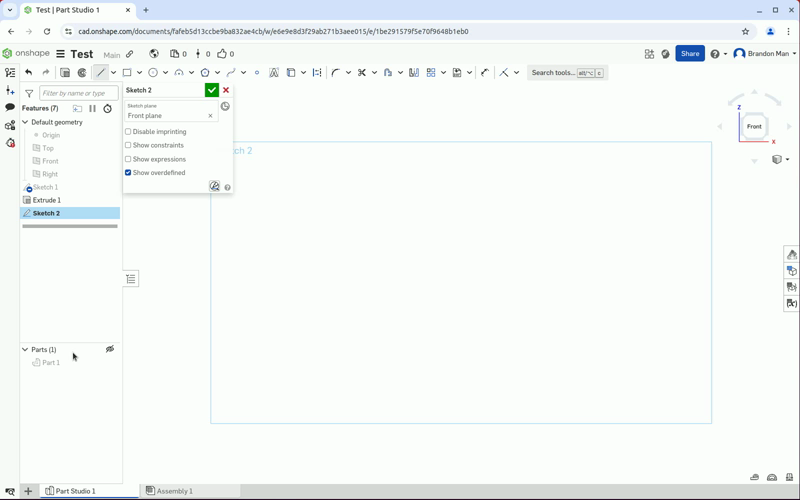
mouse_move(376, 395)
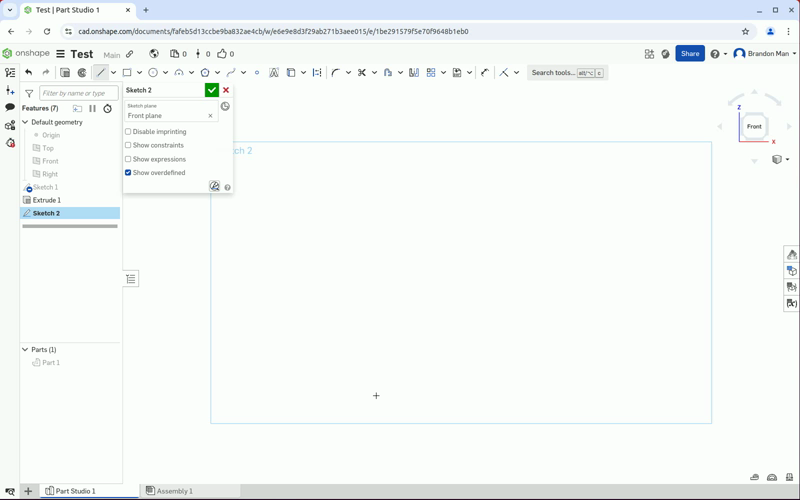
click(376, 395)
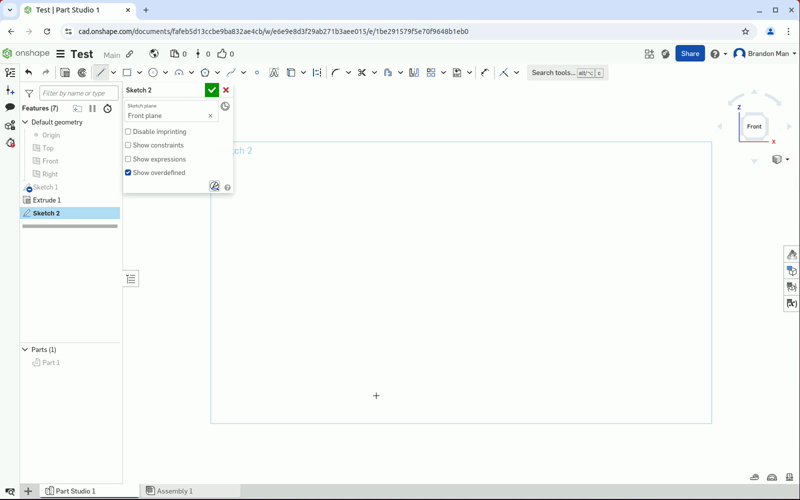
key_up(shift)
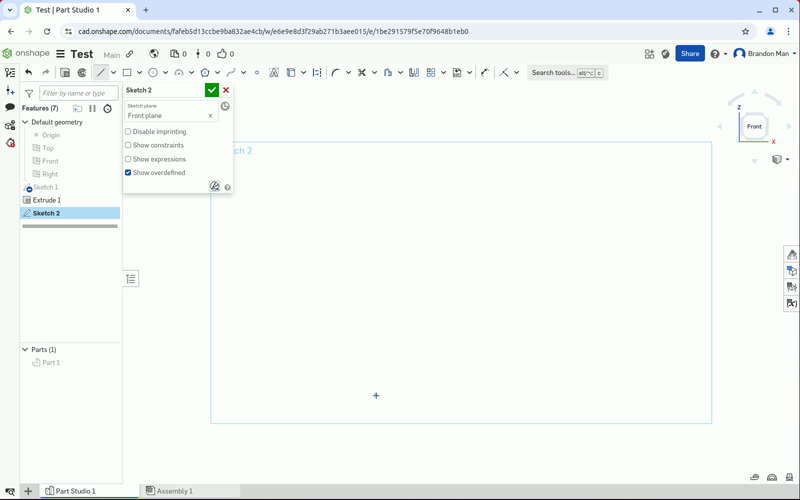
key_down(shift)
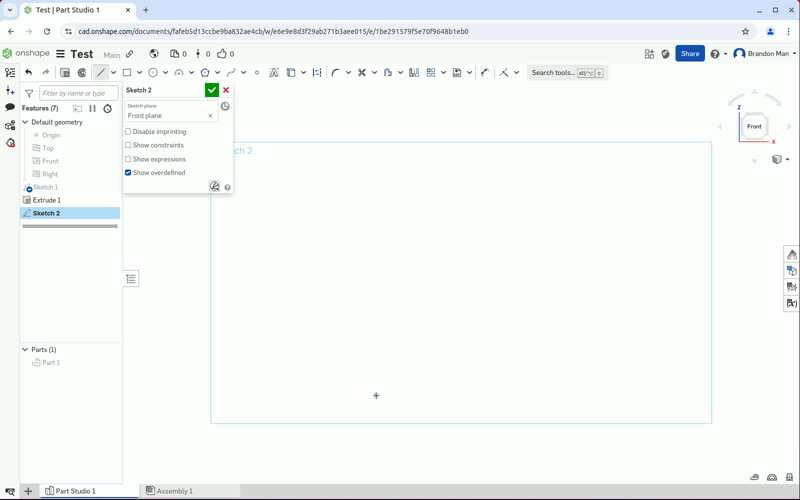
mouse_move(543, 395)
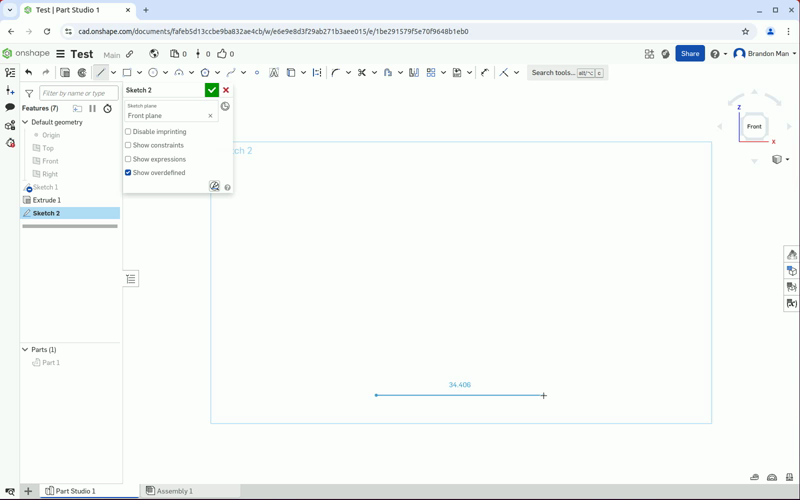
click(543, 395)
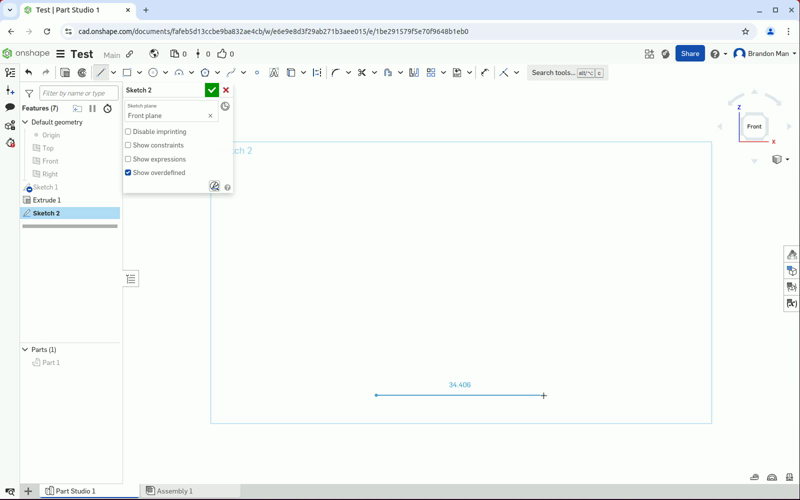
key_up(shift)
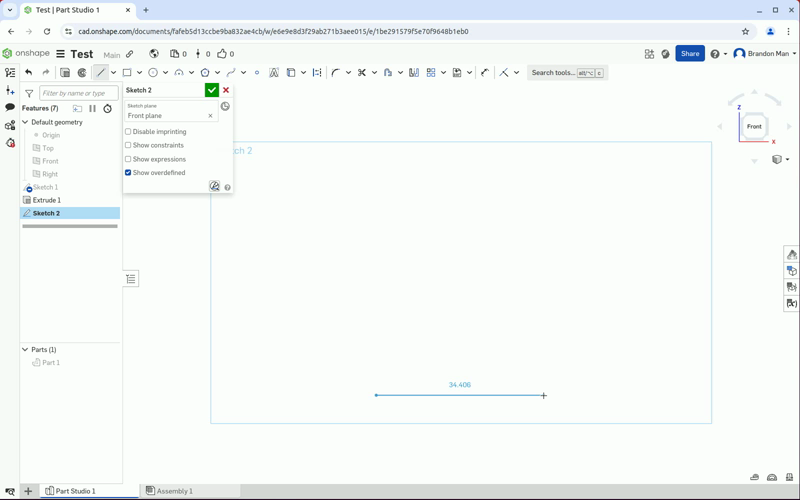
key_down(shift)
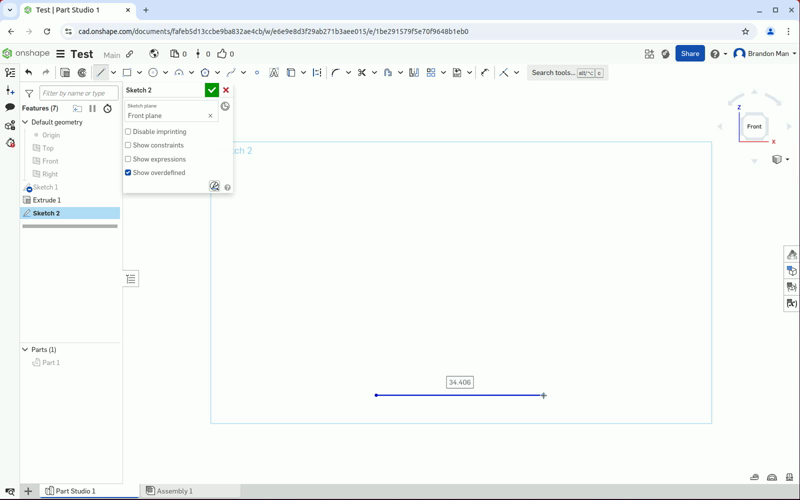
mouse_move(543, 171)
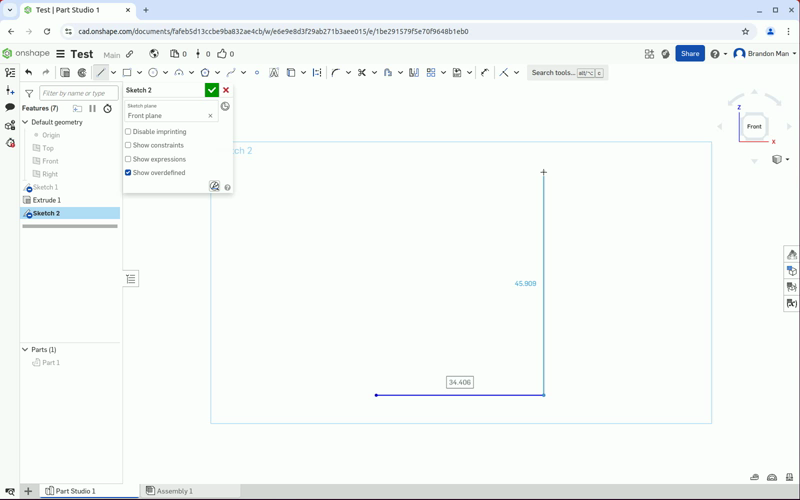
click(543, 171)
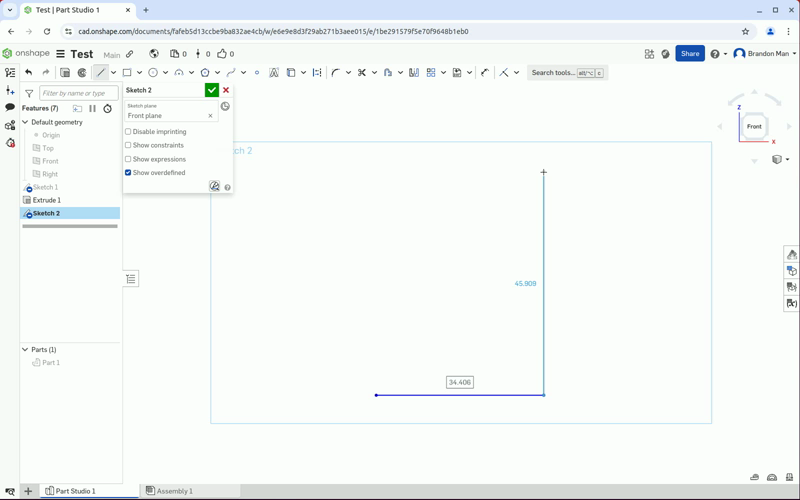
key_up(shift)
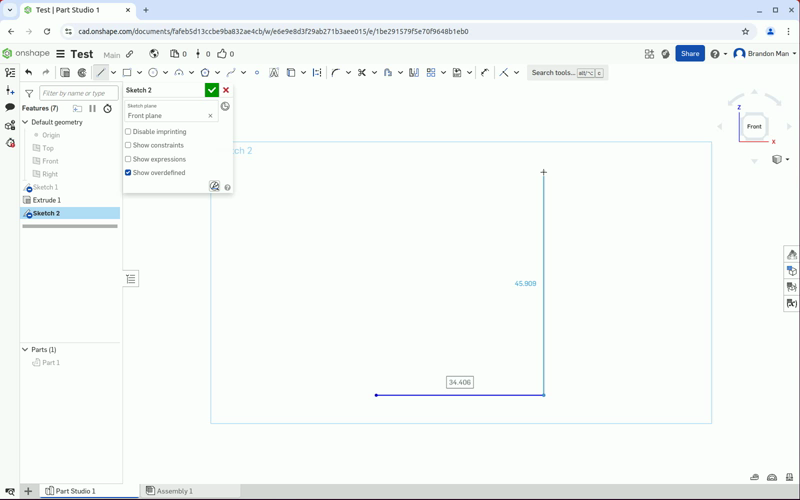
key_down(shift)
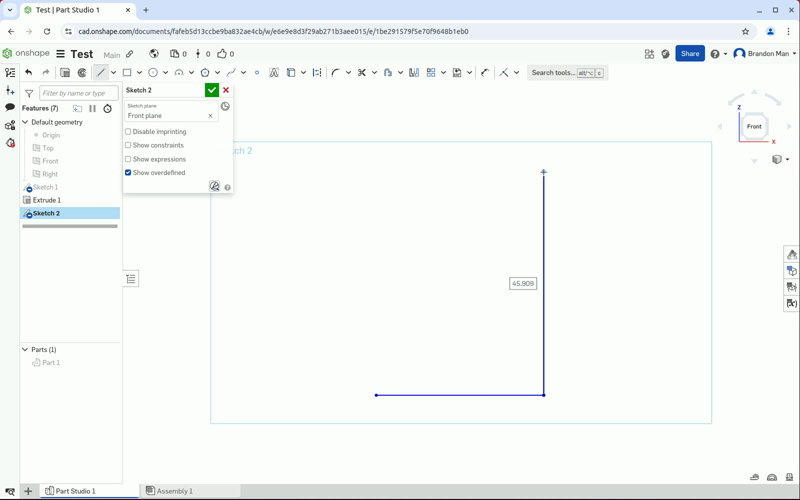
mouse_move(376, 171)
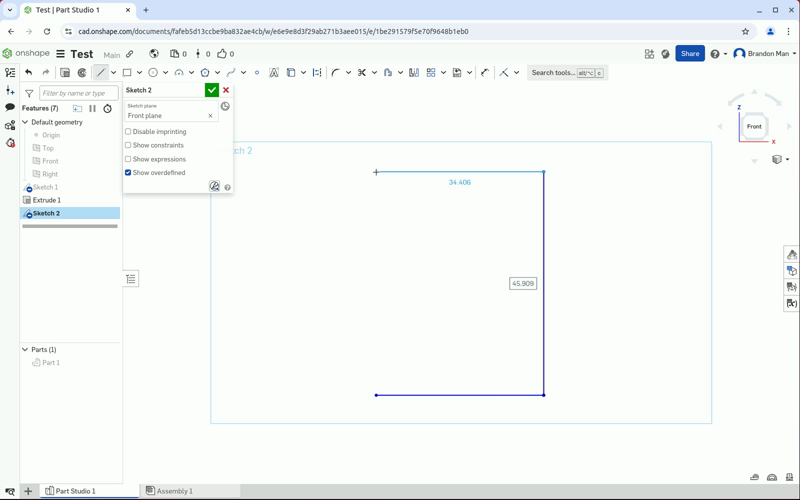
click(376, 171)
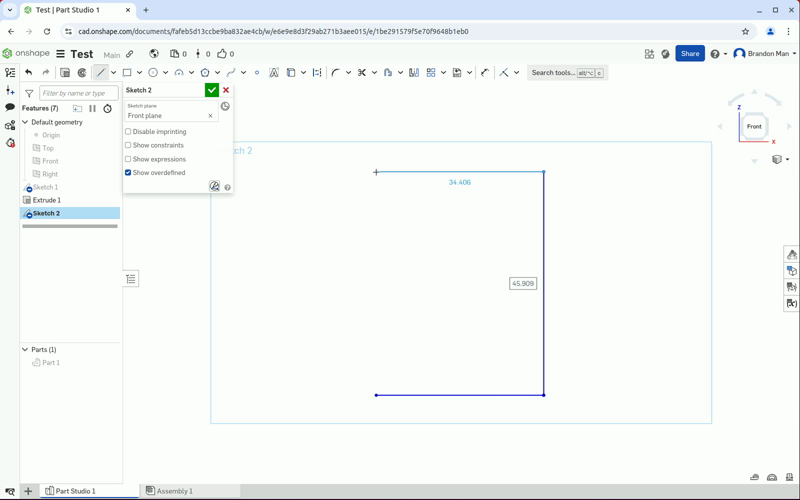
key_up(shift)
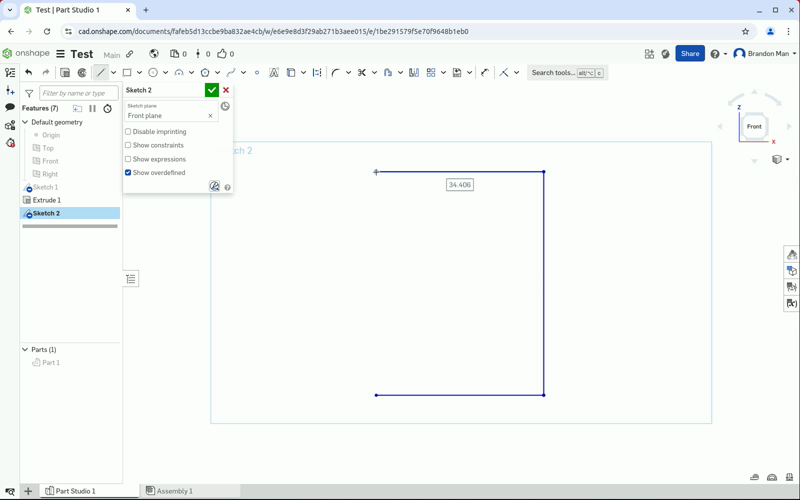
key_down(shift)
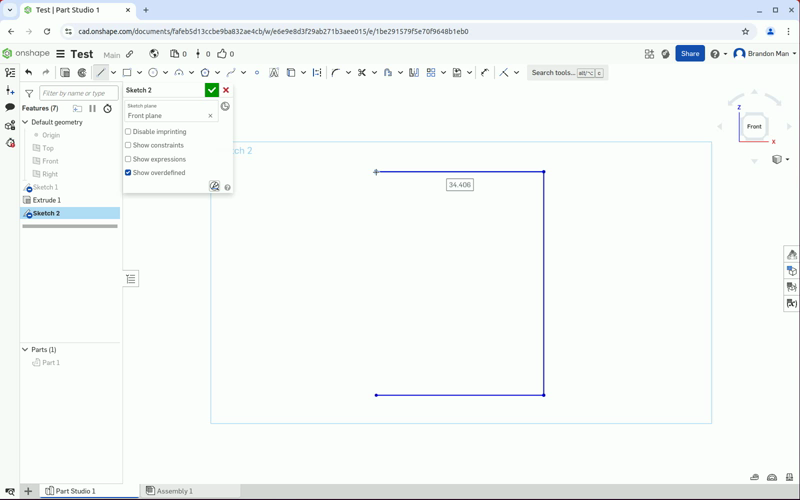
mouse_move(376, 395)
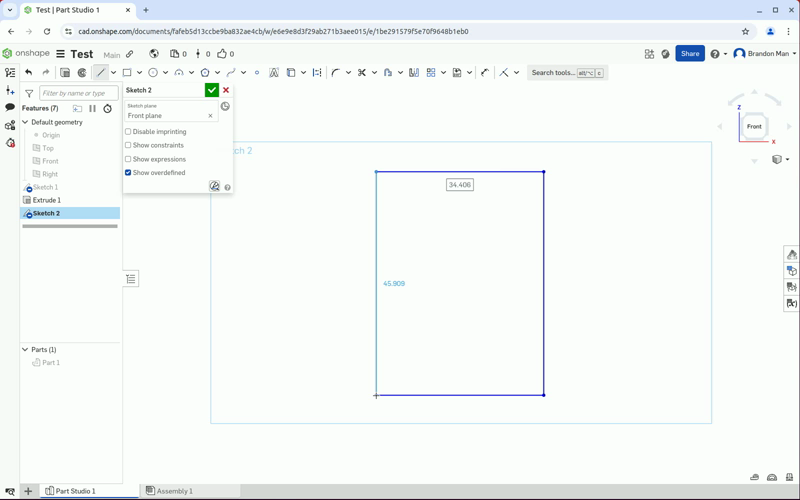
key_up(shift)
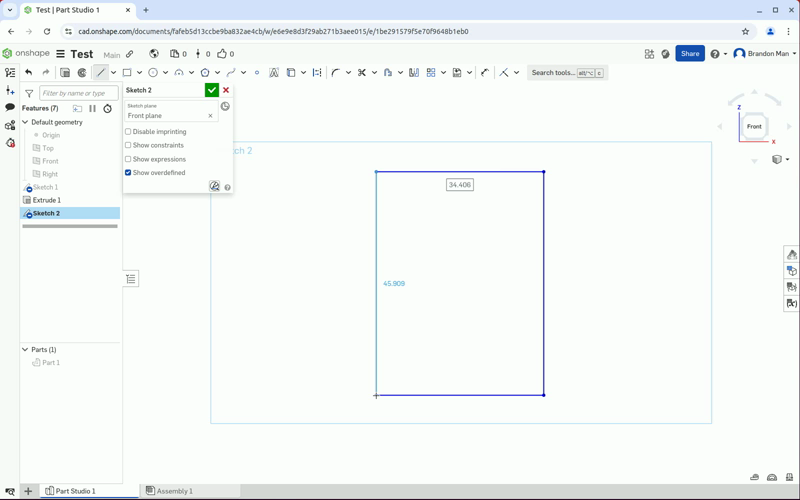
click(376, 395)
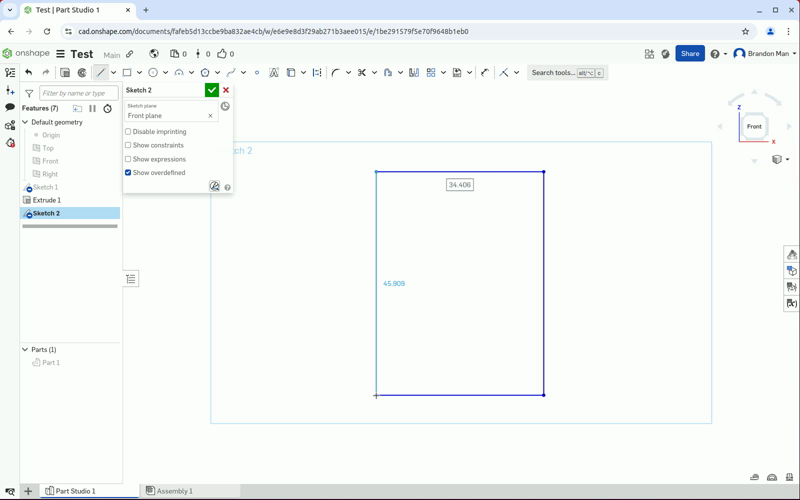
key(esc)
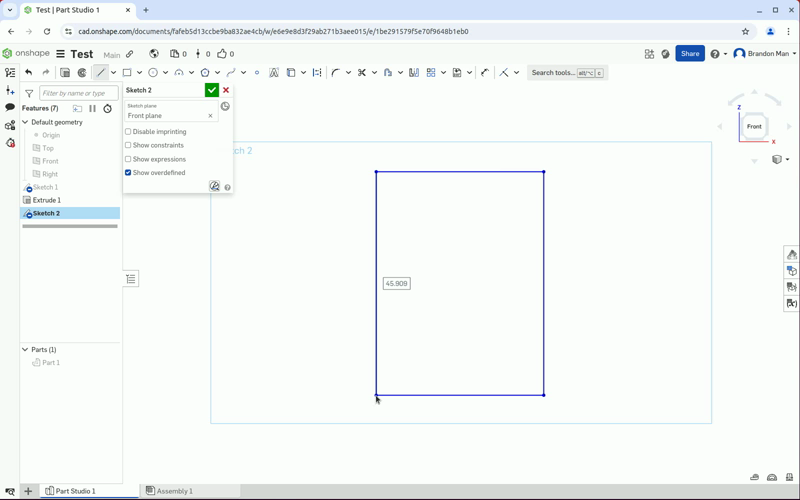
key(c)
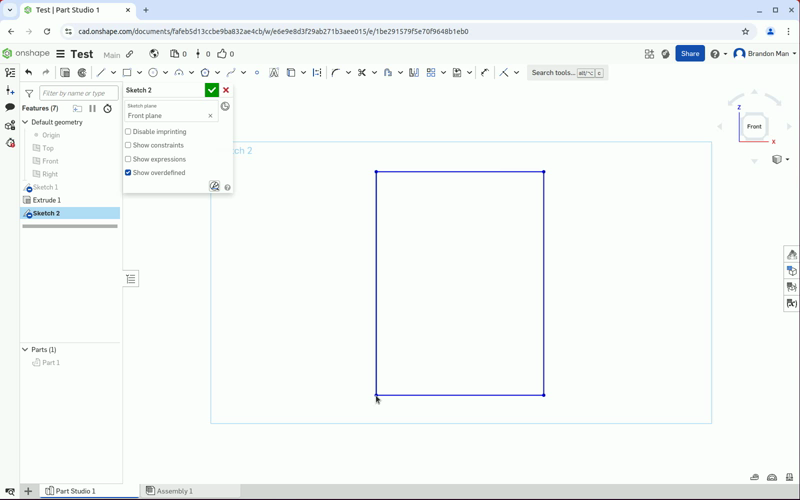
key_down(shift)
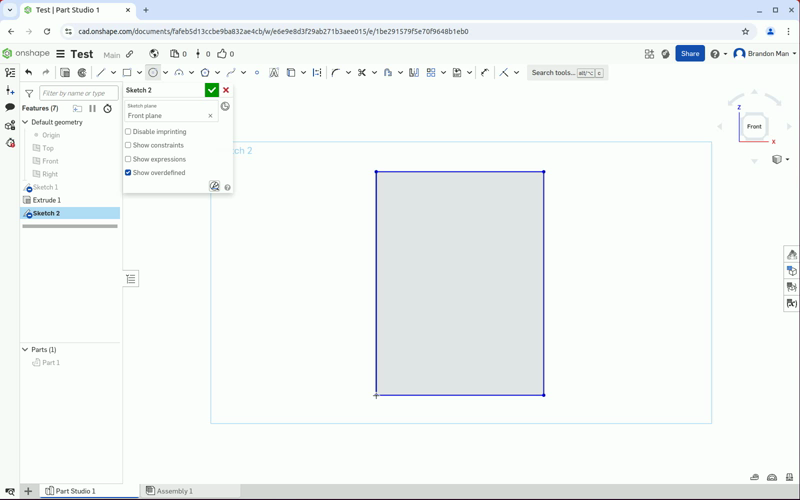
mouse_move(461, 282)
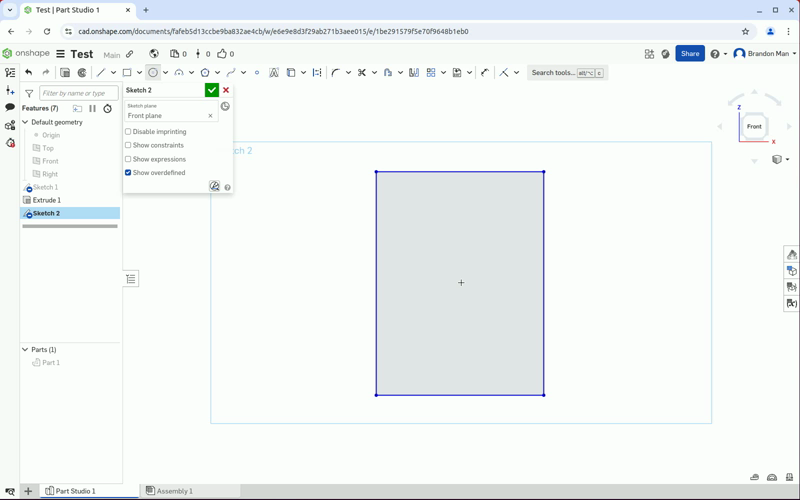
click(461, 282)
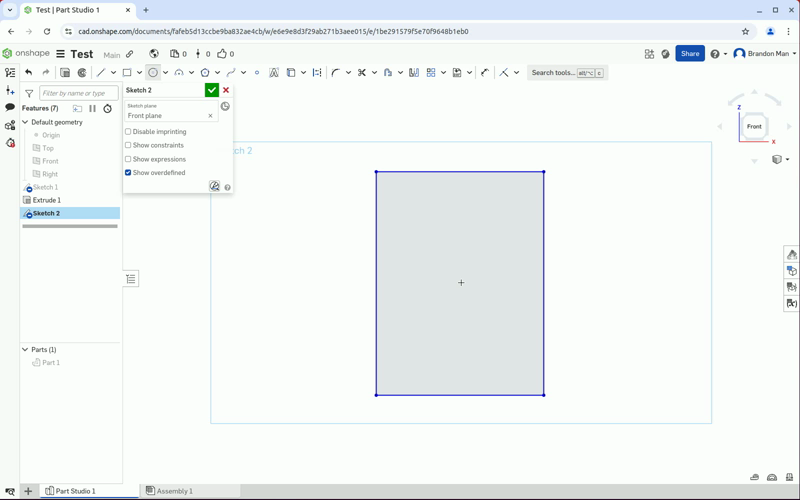
key_up(shift)
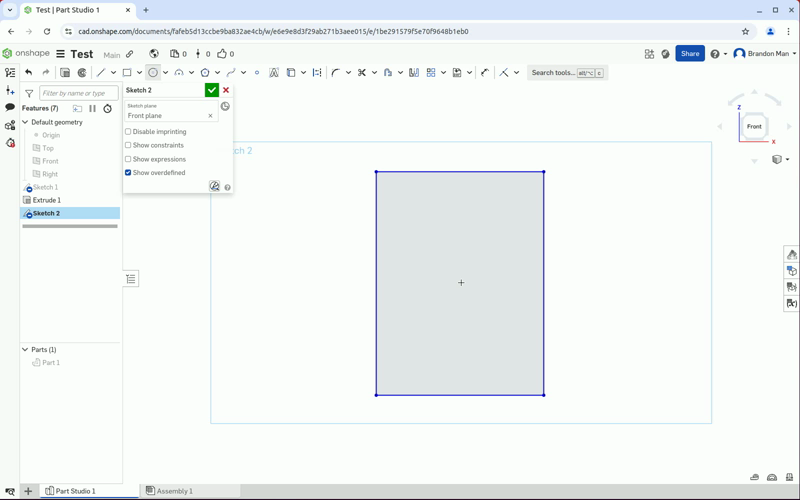
mouse_move(468, 282)
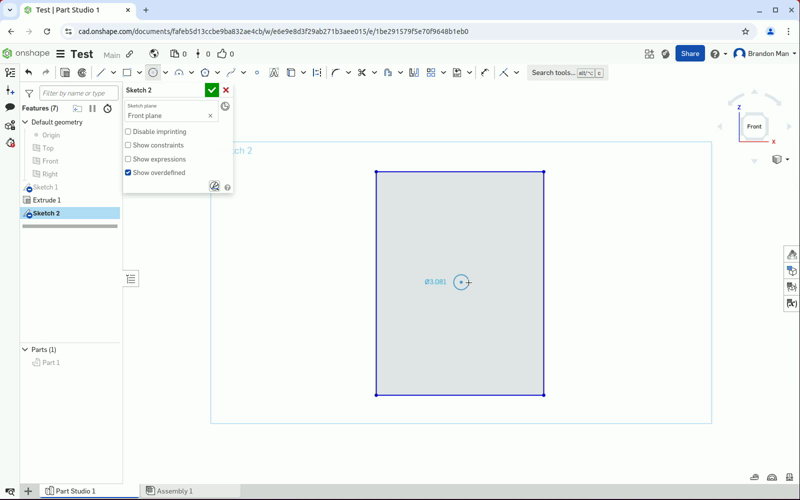
click(468, 282)
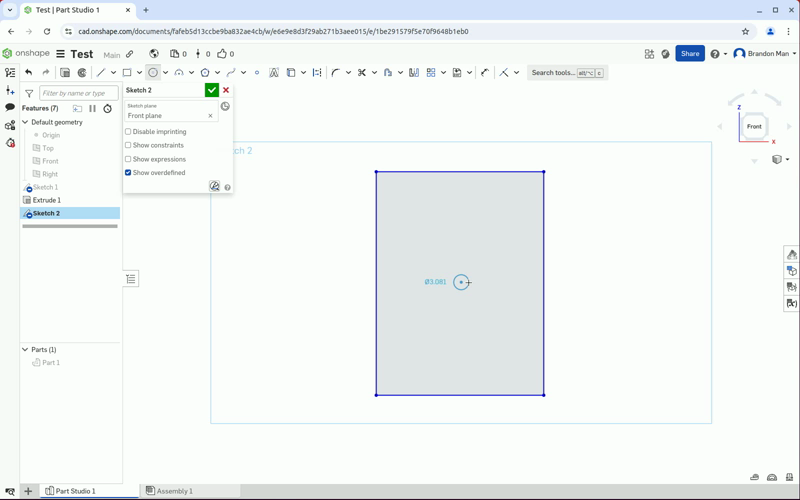
key(esc)
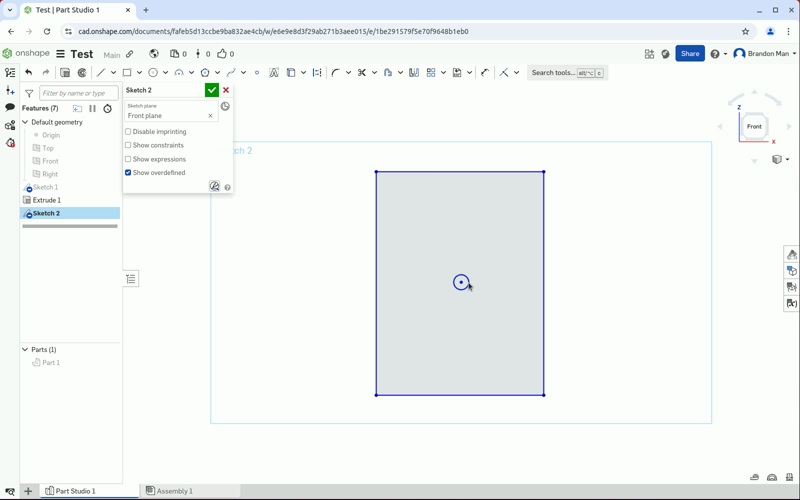
mouse_move(449, 243)
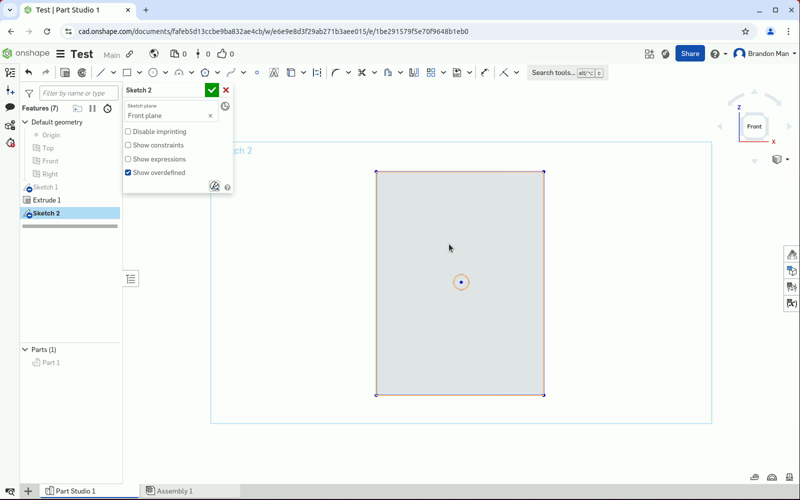
click(449, 243)
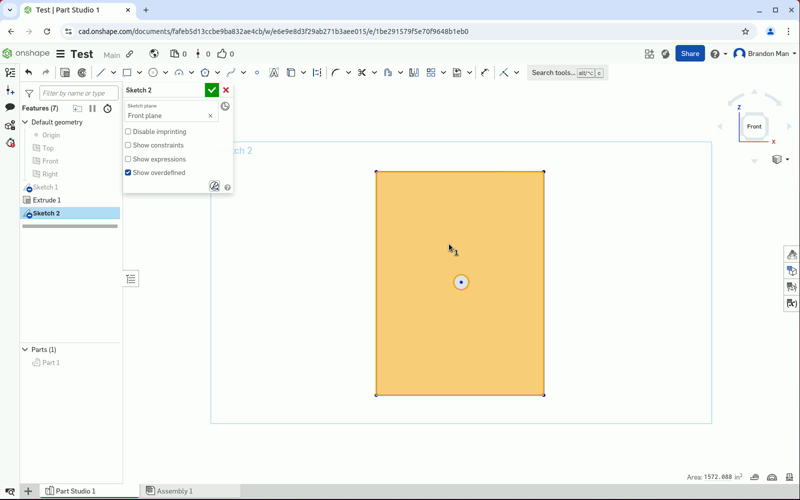
mouse_move(73, 352)
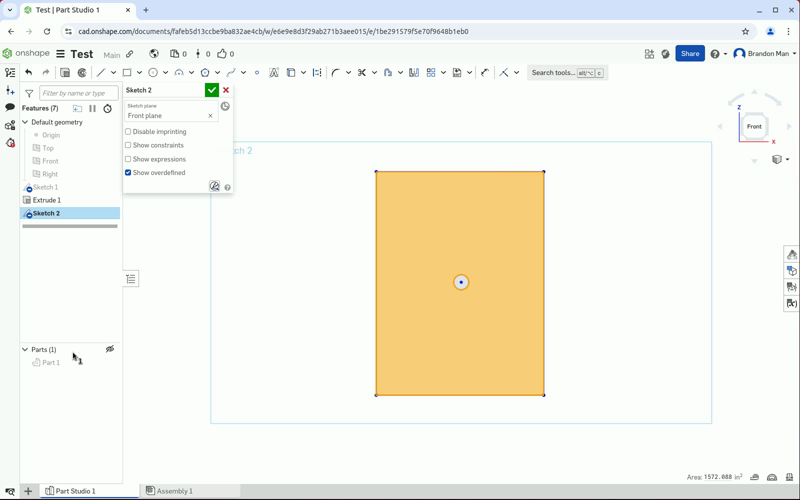
key(shift+y)
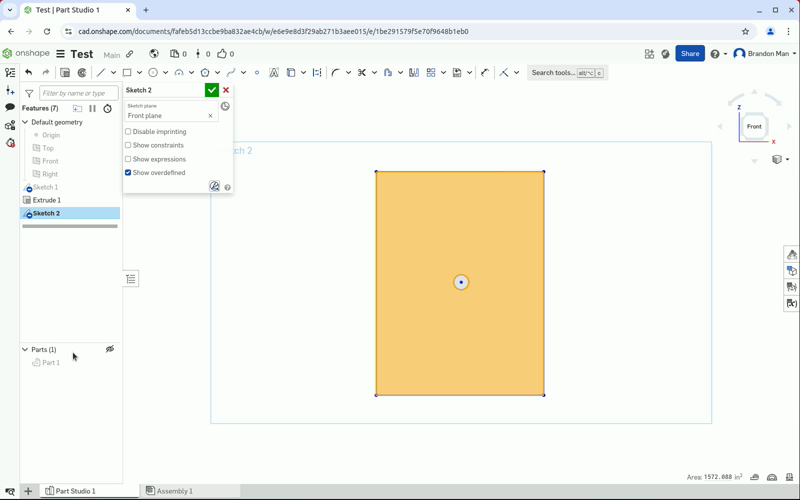
key(shift+e)
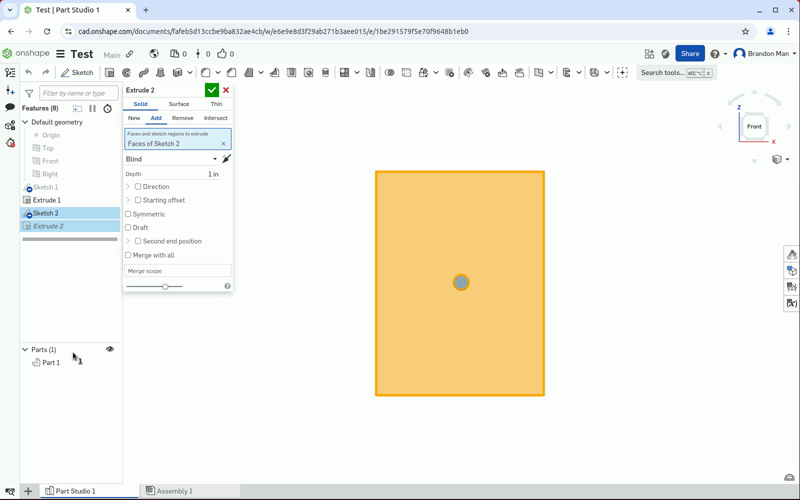
mouse_move(143, 106)
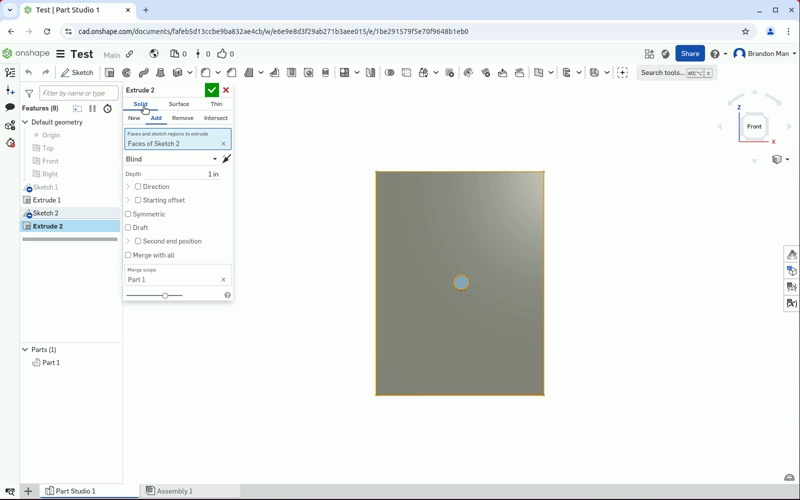
click(143, 106)
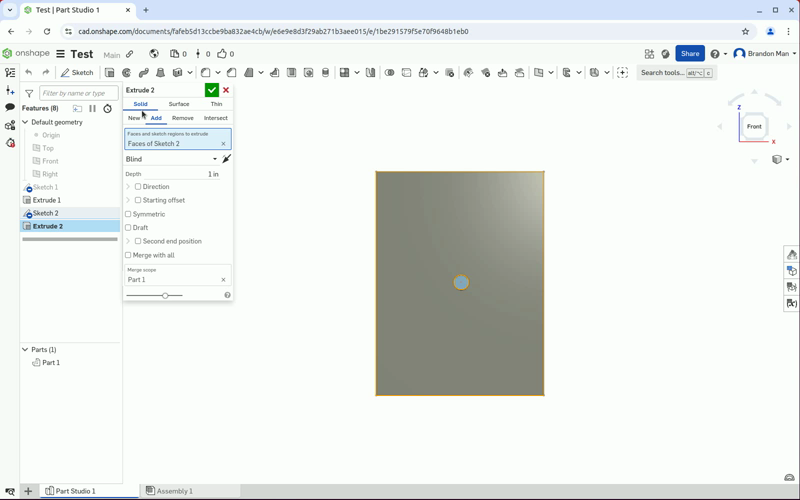
mouse_move(137, 120)
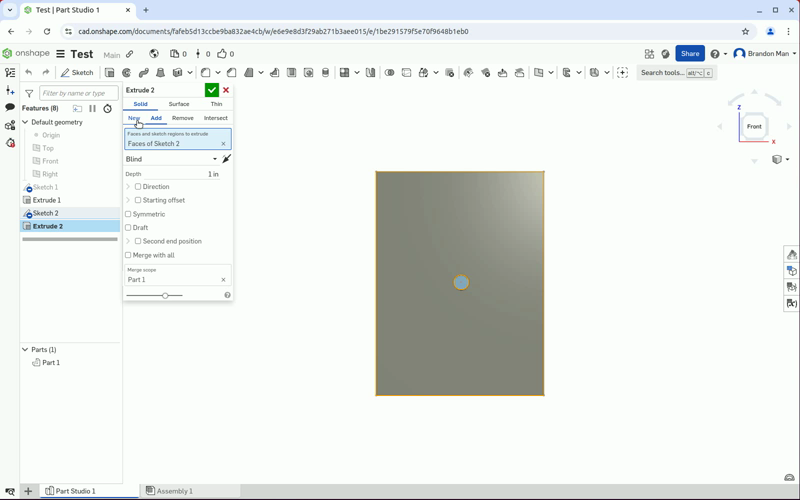
click(137, 120)
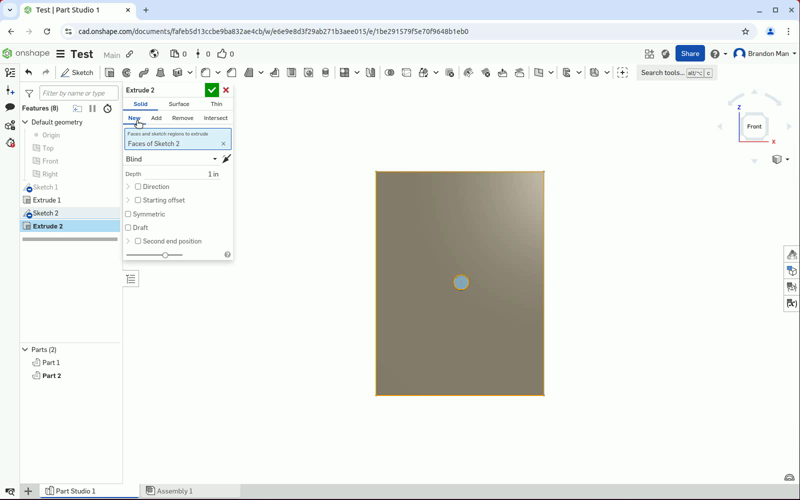
key(tab, 4)
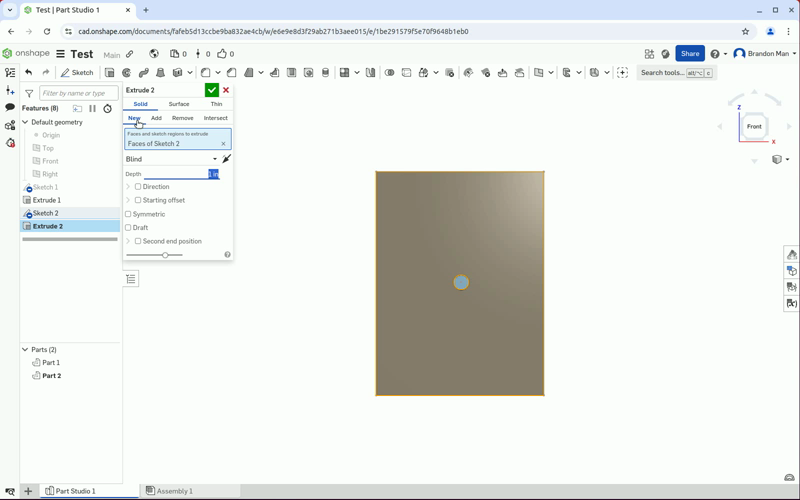
text(4.574)
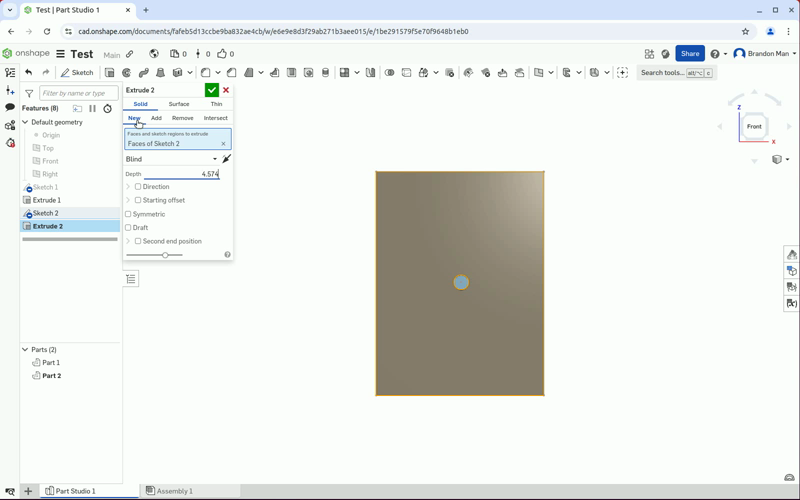
key(enter)
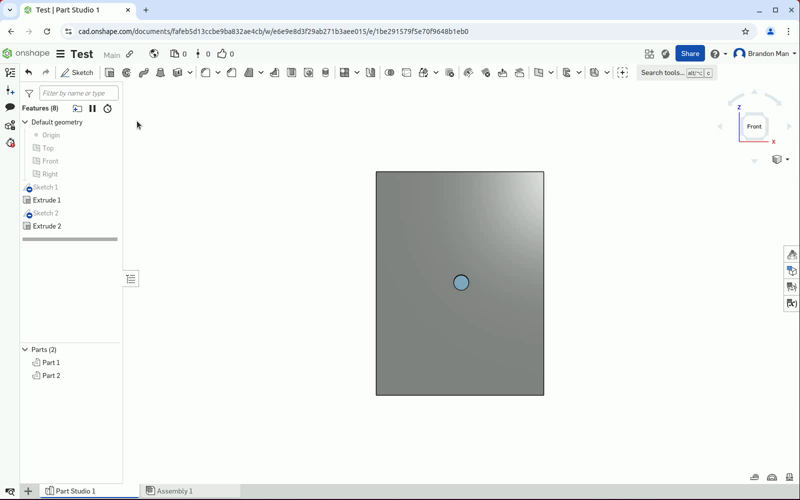
key(shift+h)
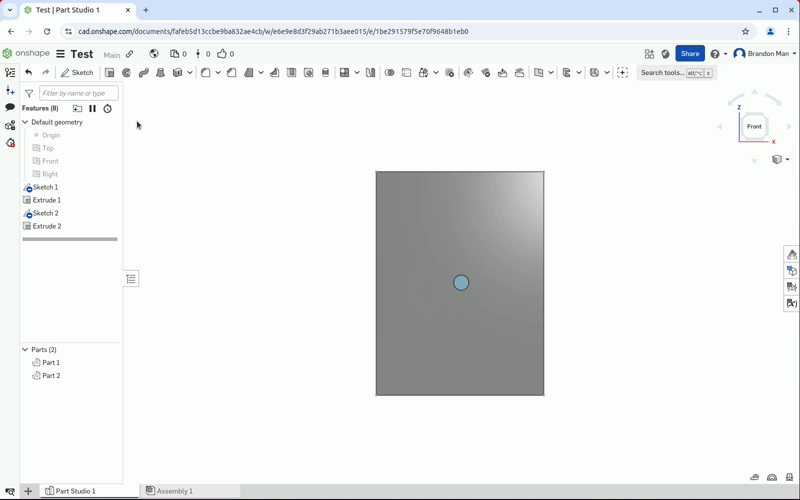
key(shift+h)
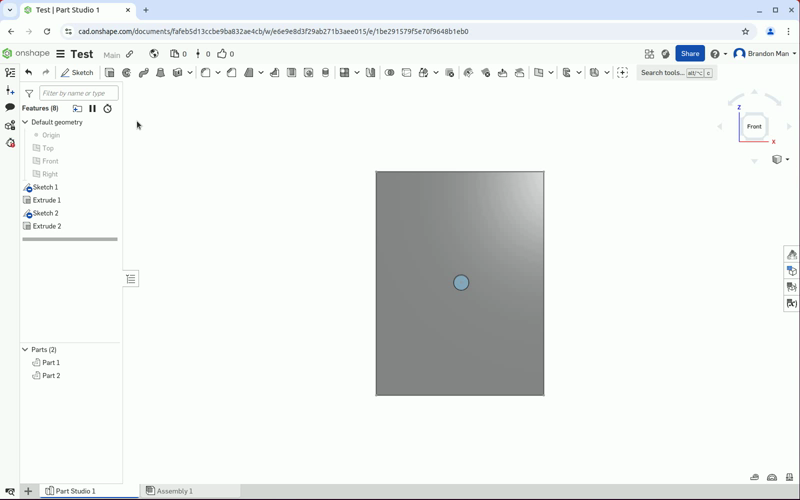
key(shift+7)
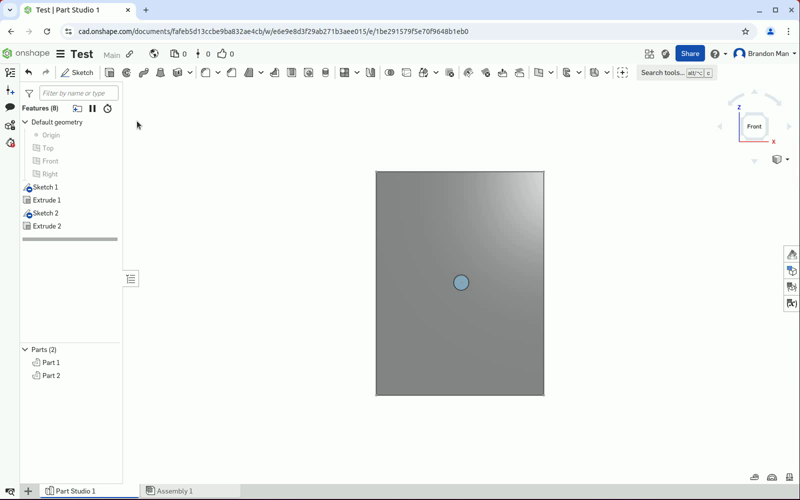
key(left, 2)
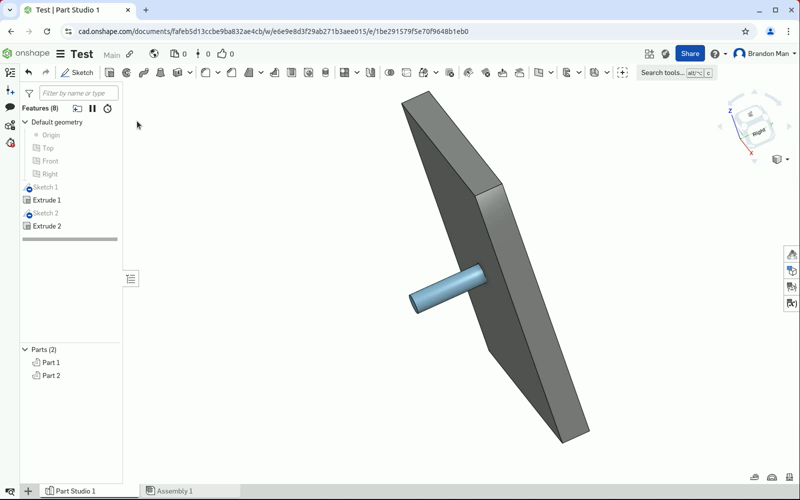
key(down, 2)
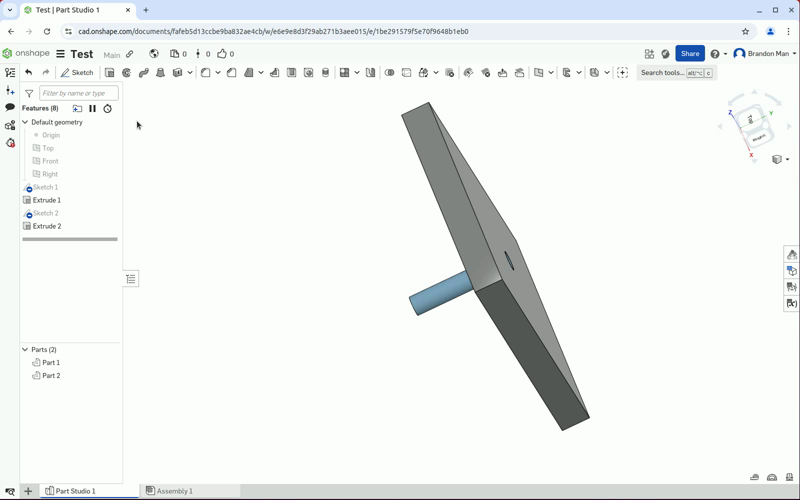
key(up, 2)
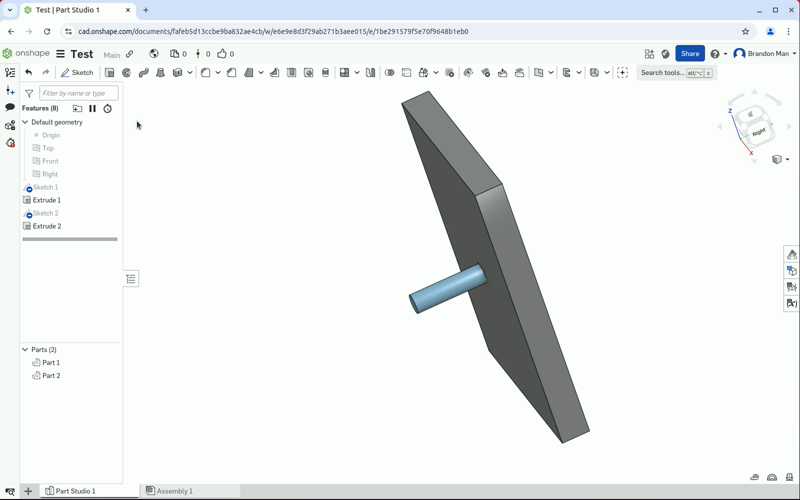
key(right, 2)
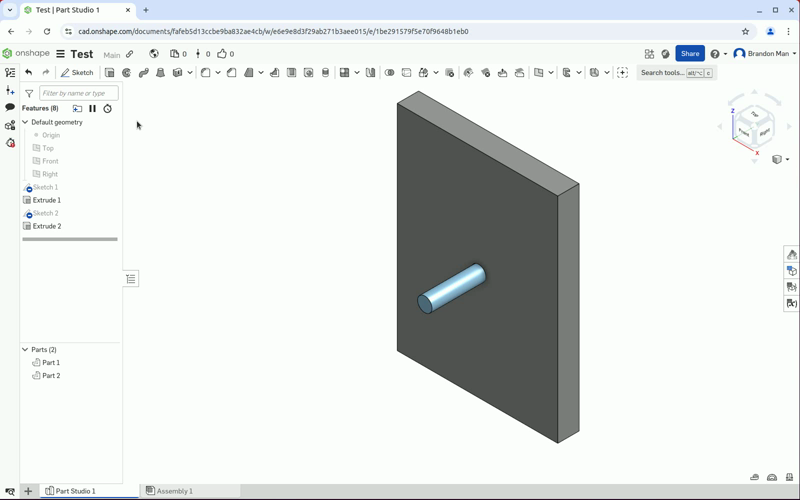
mouse_move(73, 189)
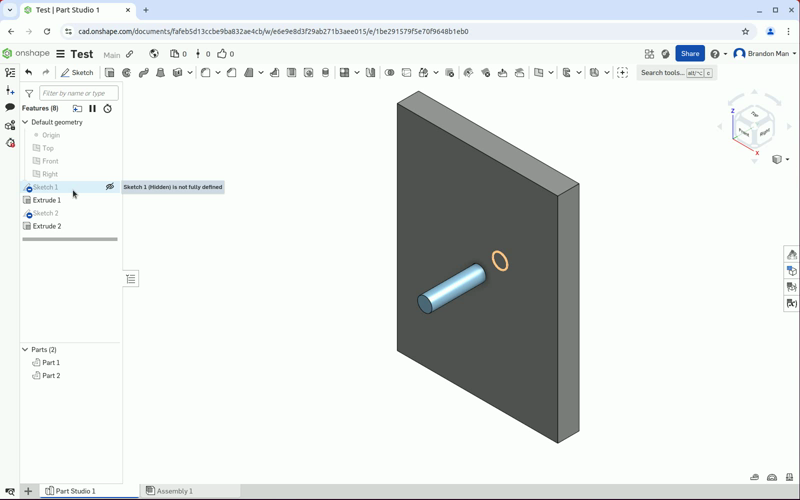
click(73, 189)